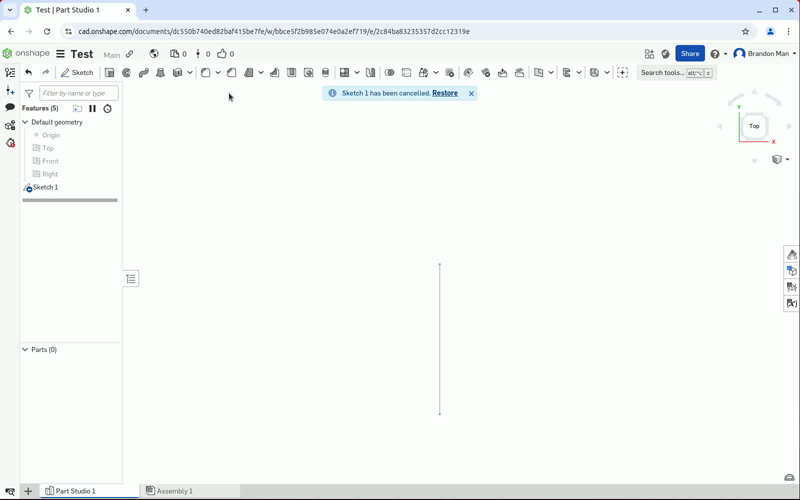
key(shift+h)
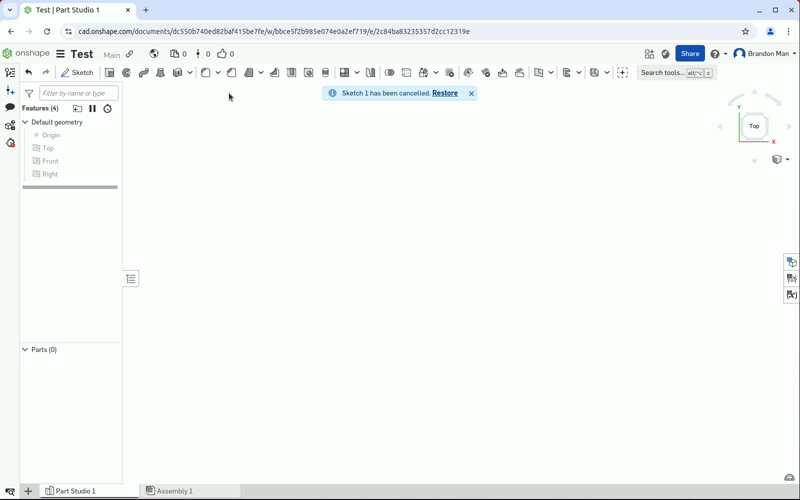
key(shift+s)
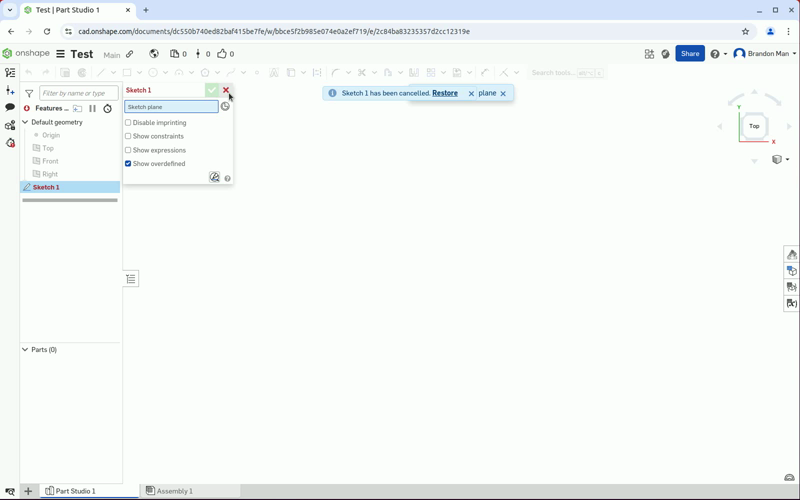
mouse_move(73, 150)
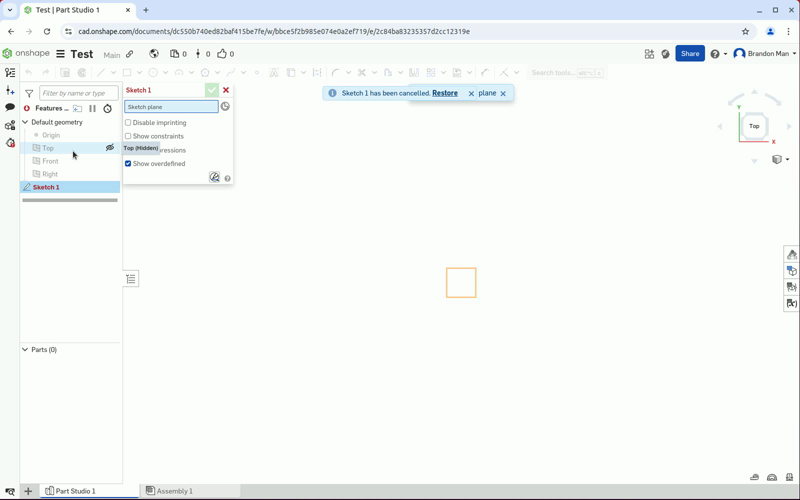
click(73, 150)
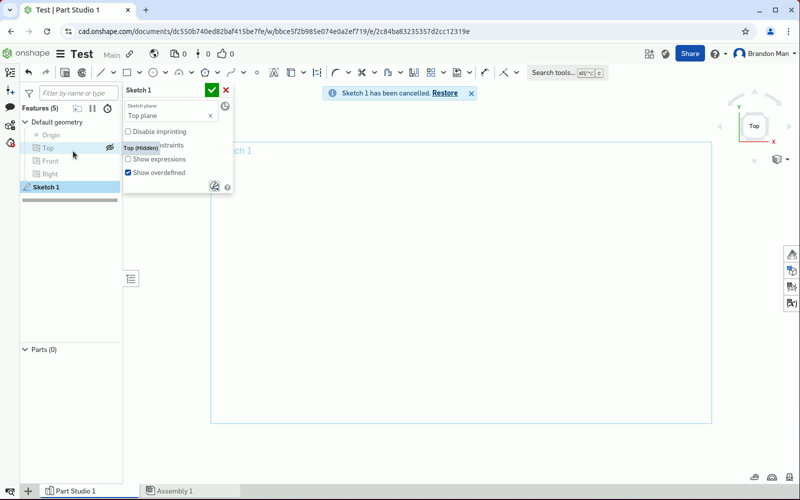
mouse_move(73, 352)
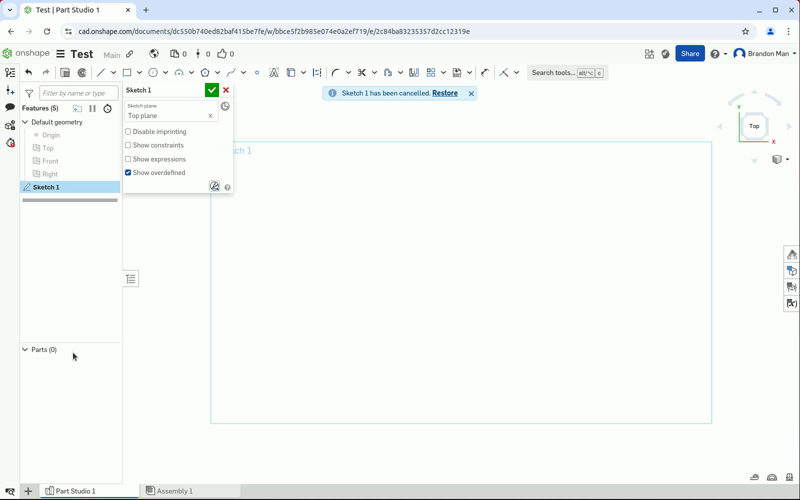
key(y)
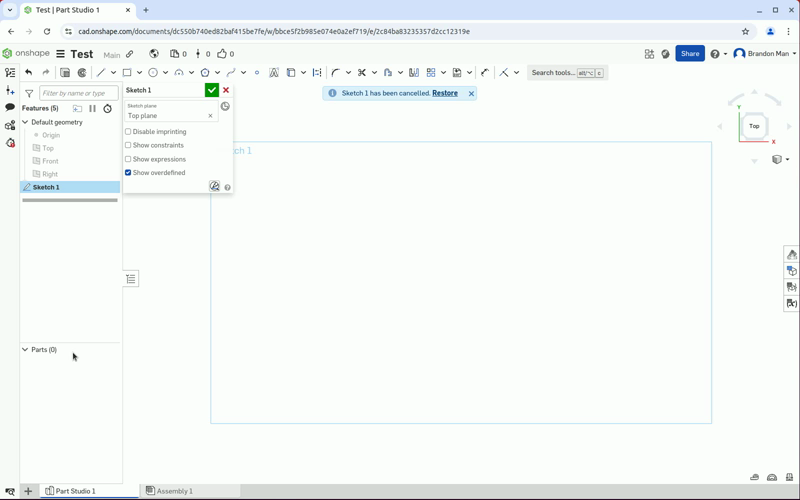
key(l)
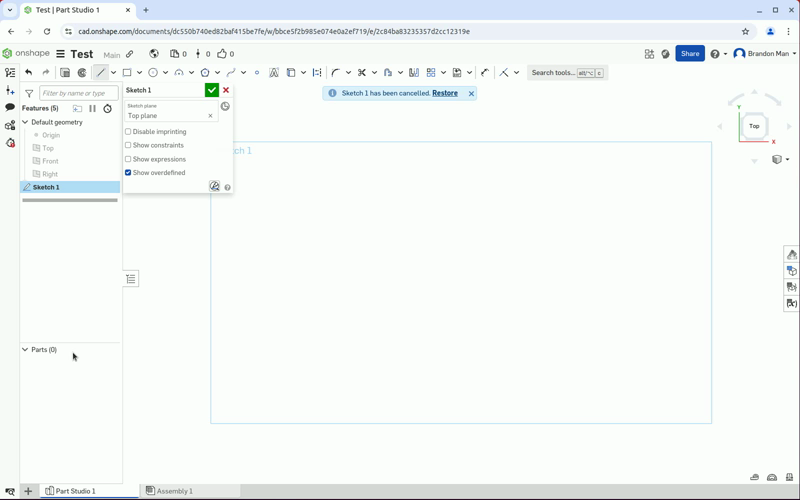
key_down(shift)
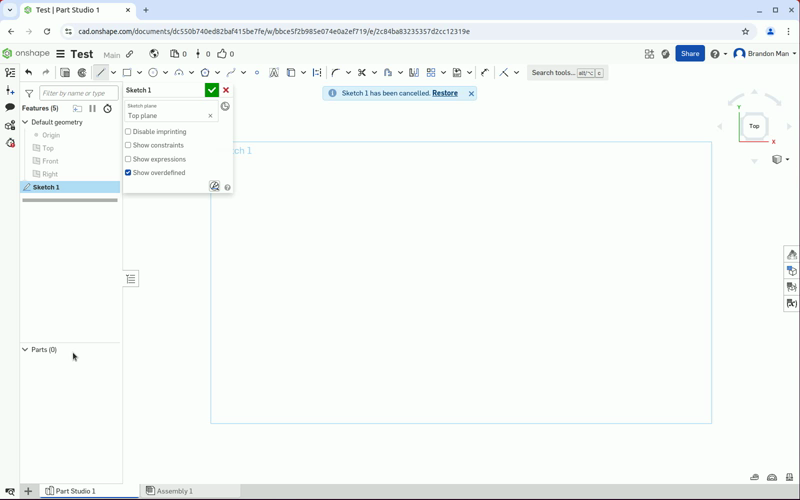
mouse_move(412, 305)
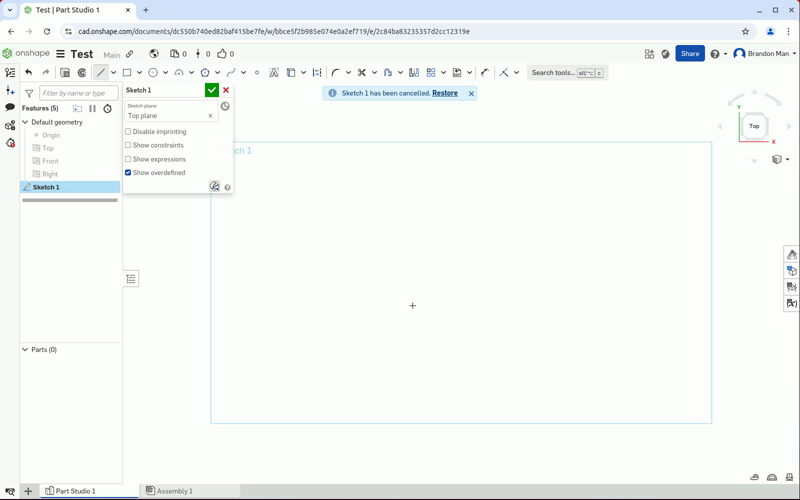
click(412, 305)
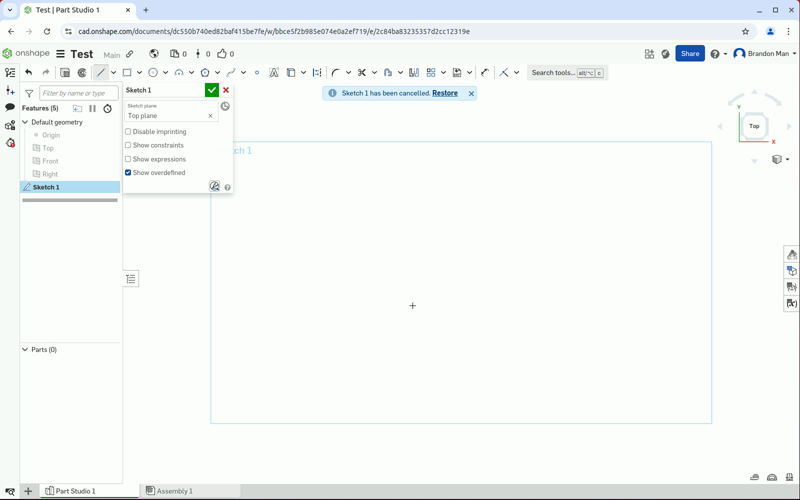
key_up(shift)
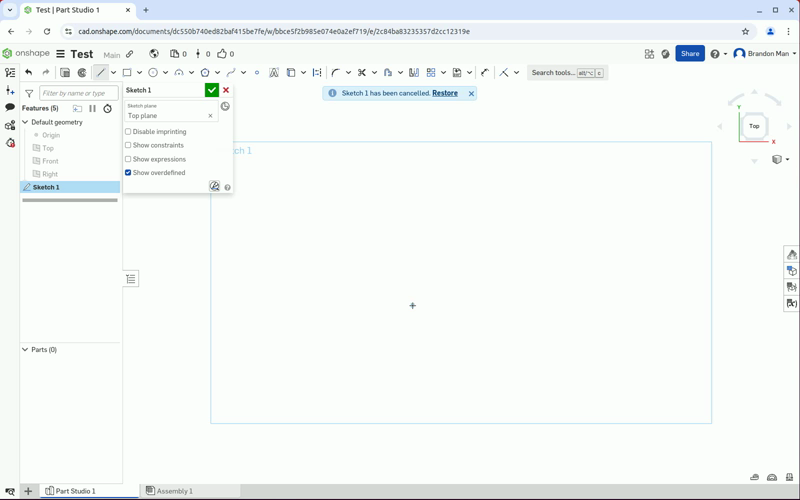
key_down(shift)
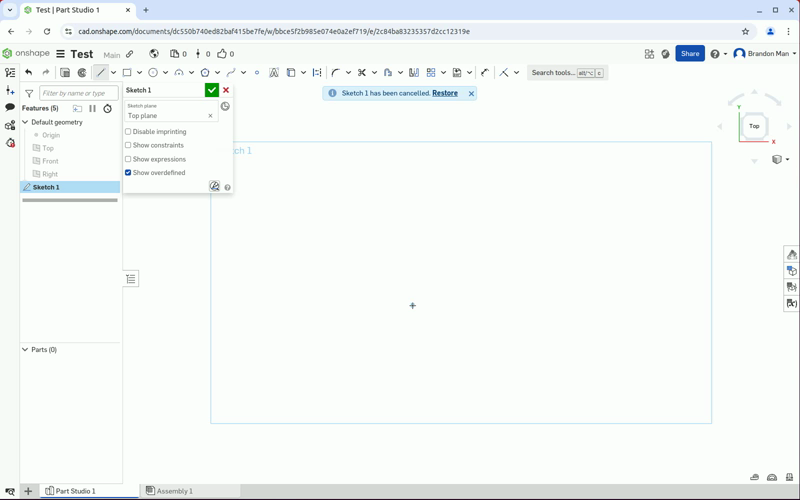
mouse_move(442, 305)
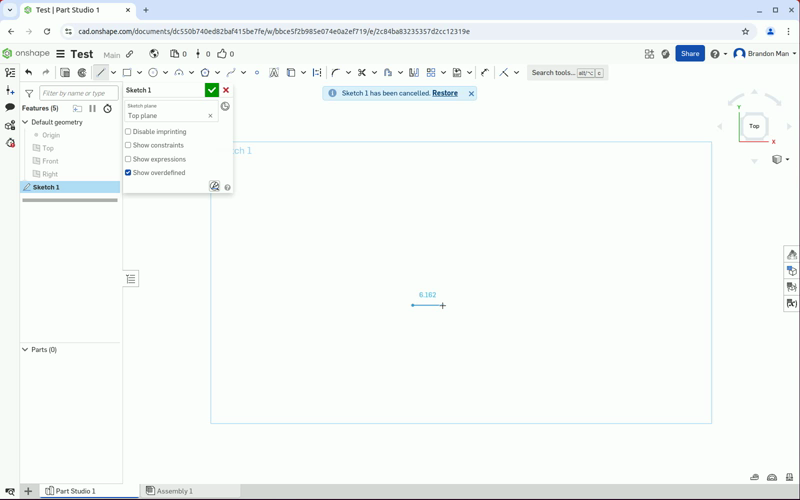
mouse_move(461, 305)
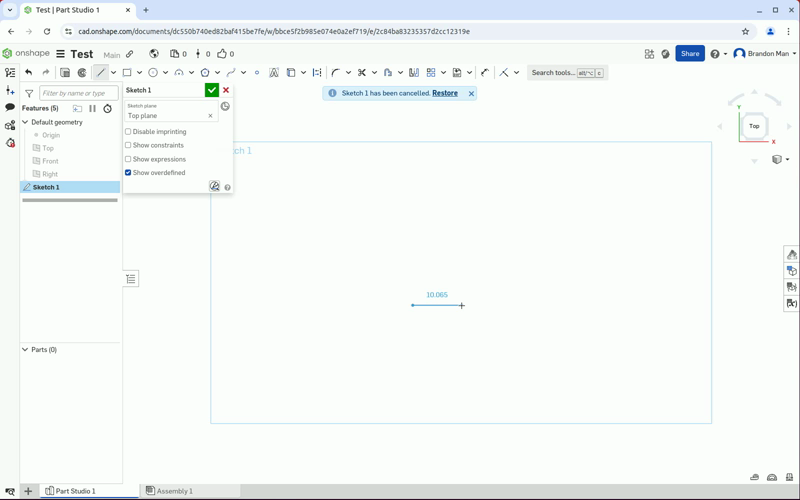
click(461, 305)
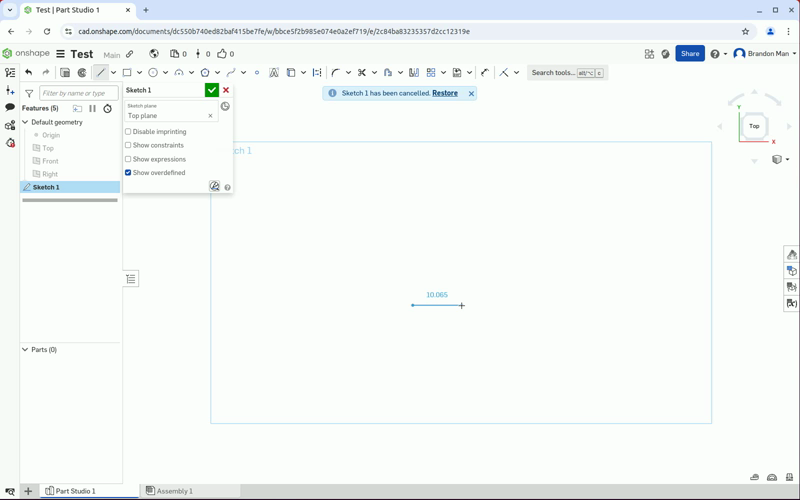
key_up(shift)
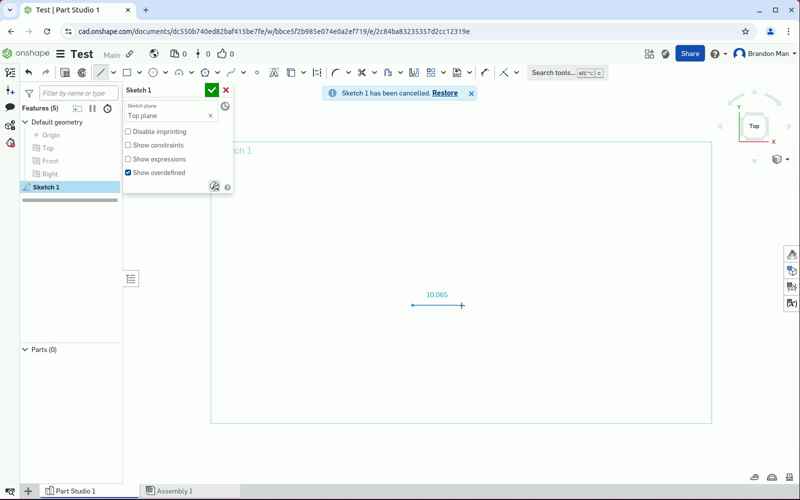
key(esc)
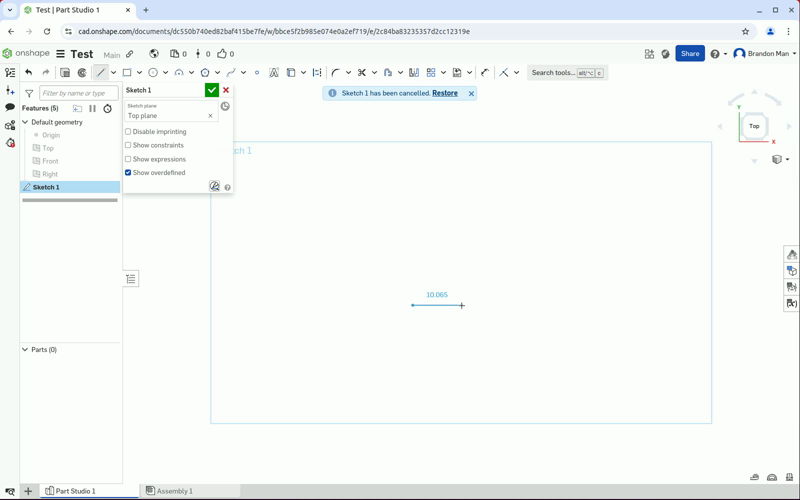
key(a)
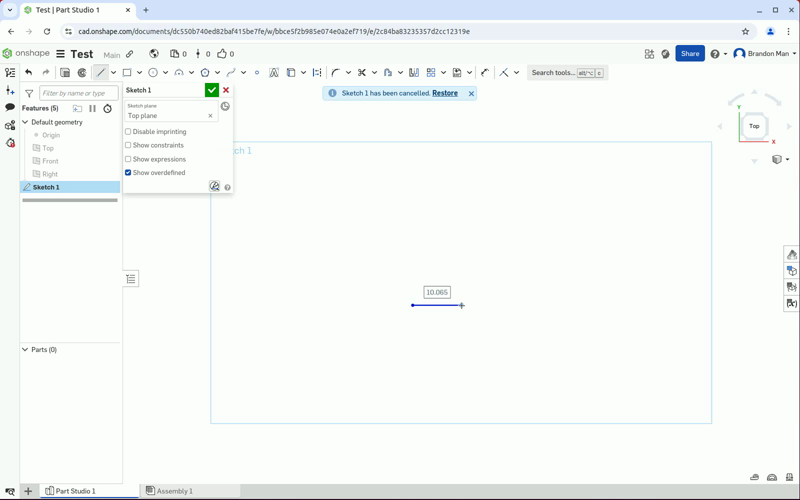
mouse_move(461, 305)
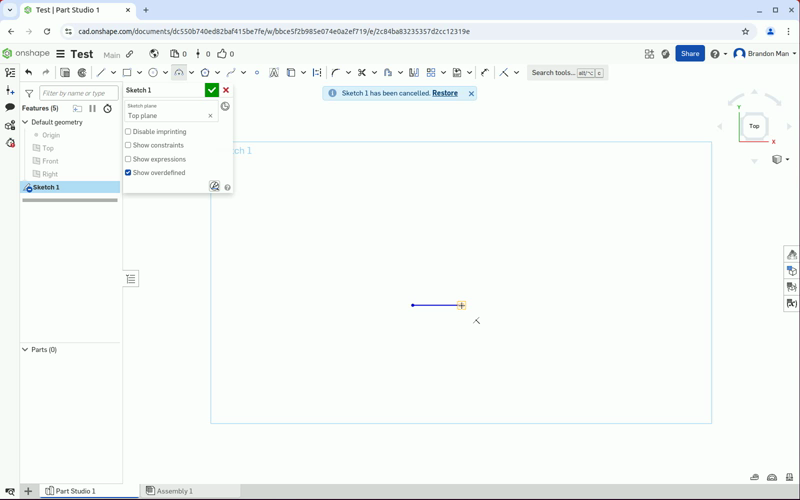
click(461, 305)
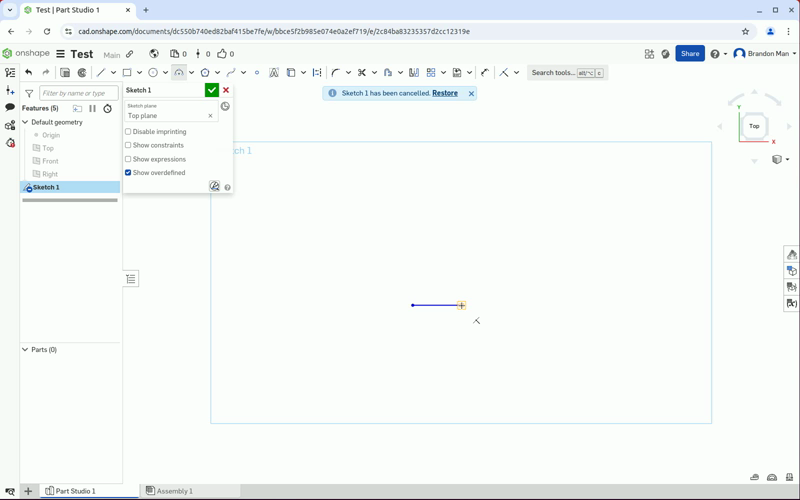
key_down(shift)
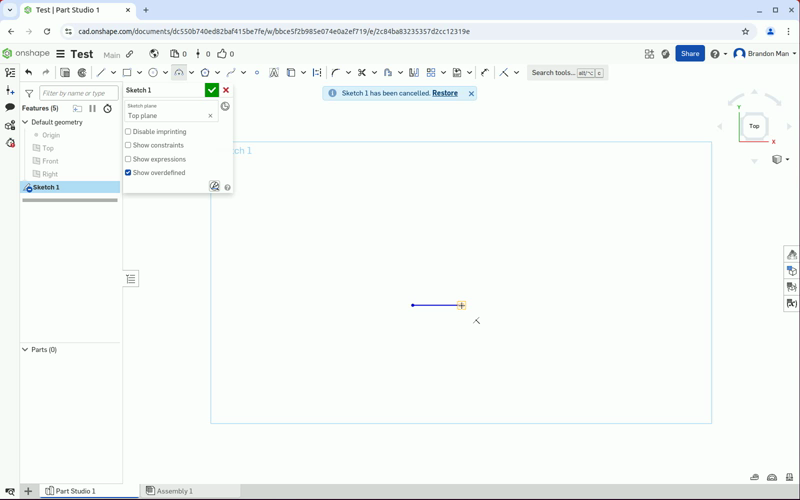
mouse_move(461, 294)
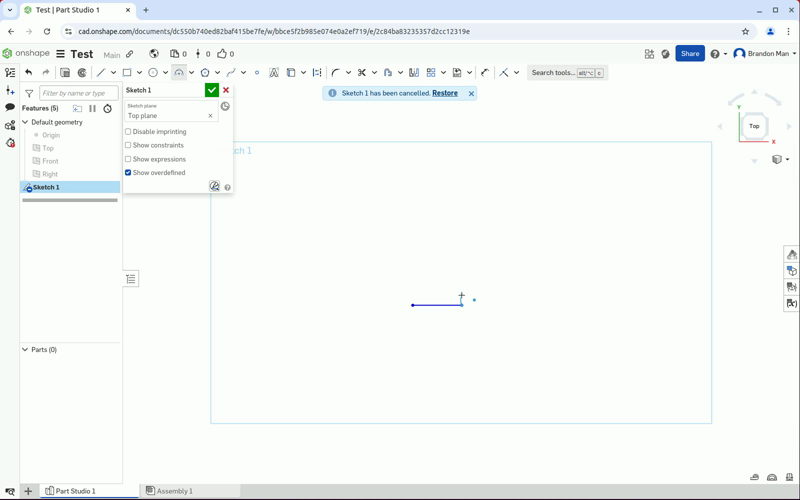
click(461, 294)
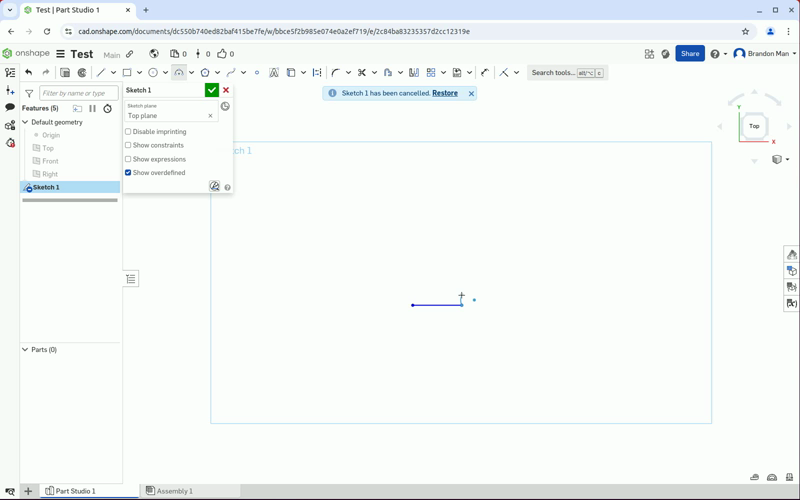
mouse_move(579, 300)
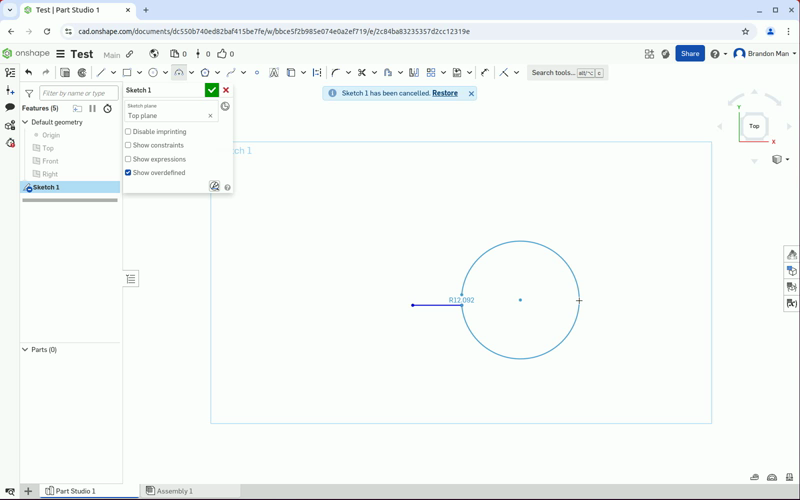
click(579, 300)
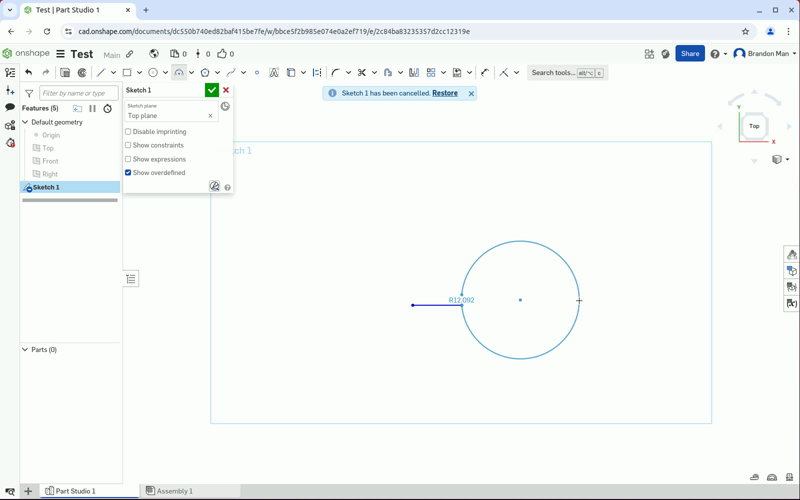
key_up(shift)
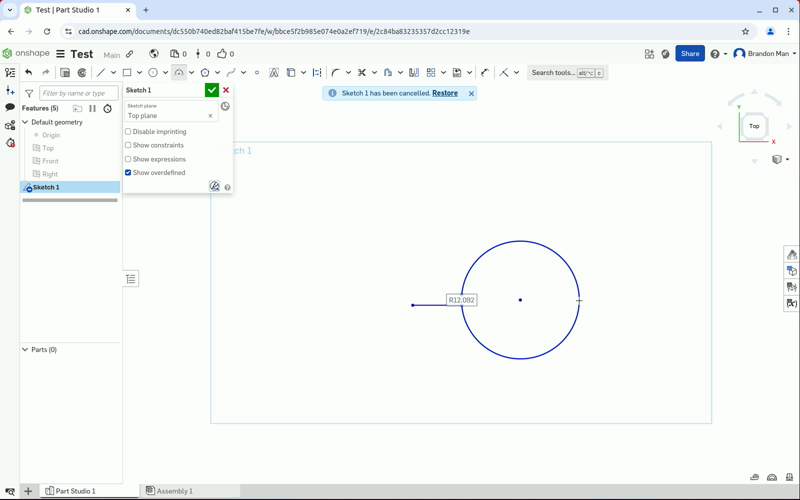
key(esc)
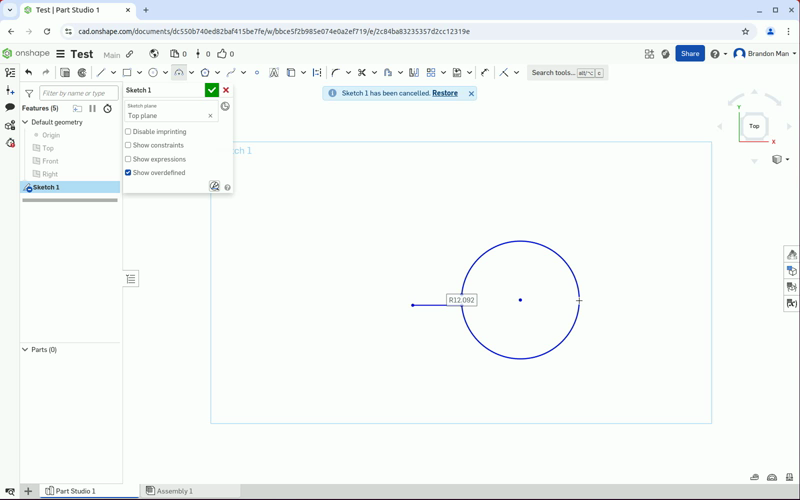
key(l)
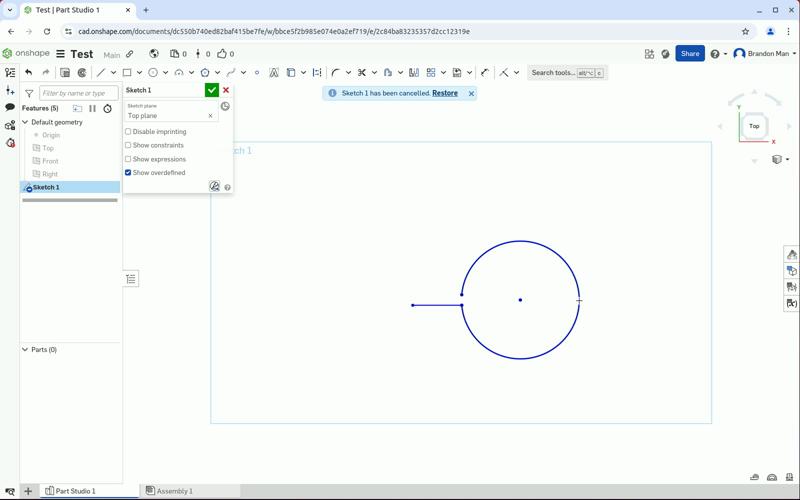
mouse_move(461, 294)
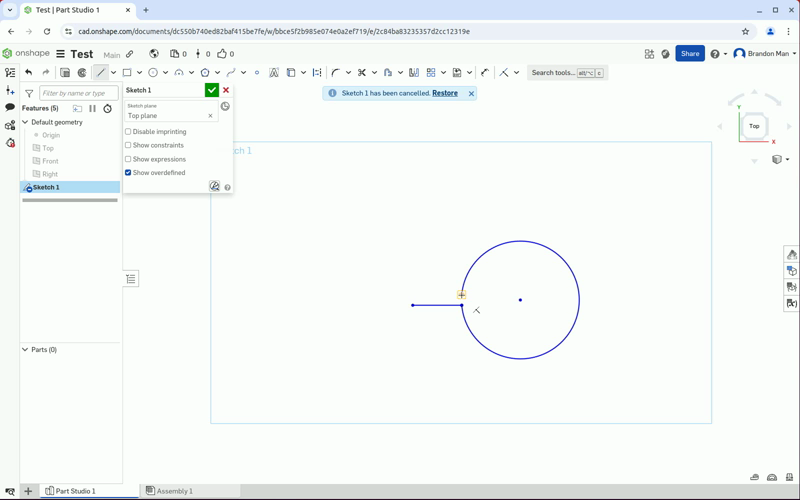
click(461, 294)
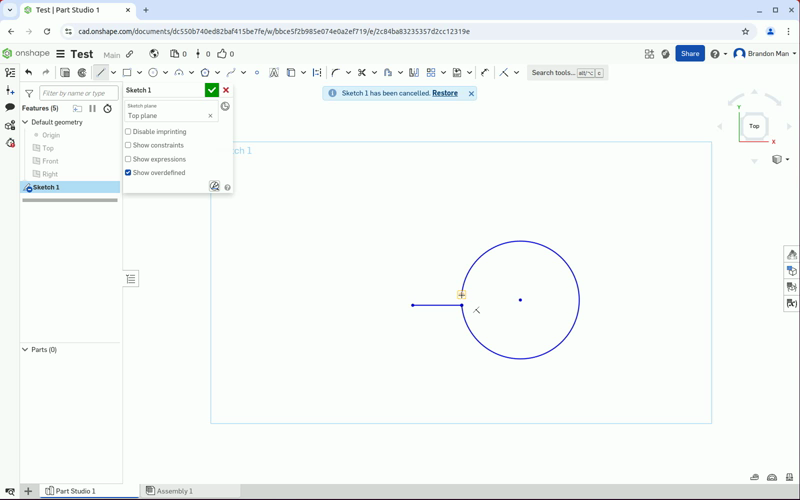
key_down(shift)
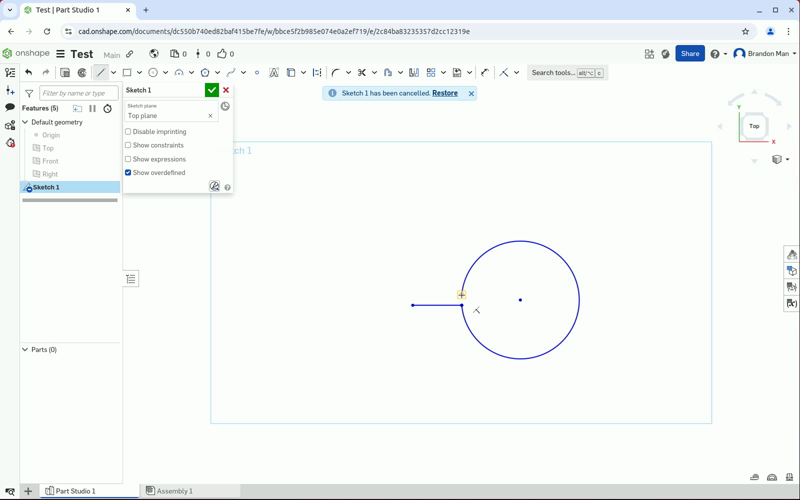
mouse_move(491, 294)
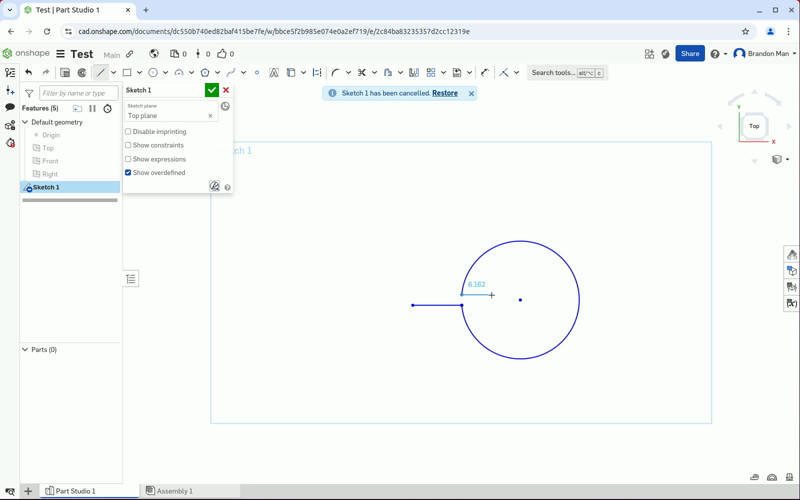
mouse_move(412, 294)
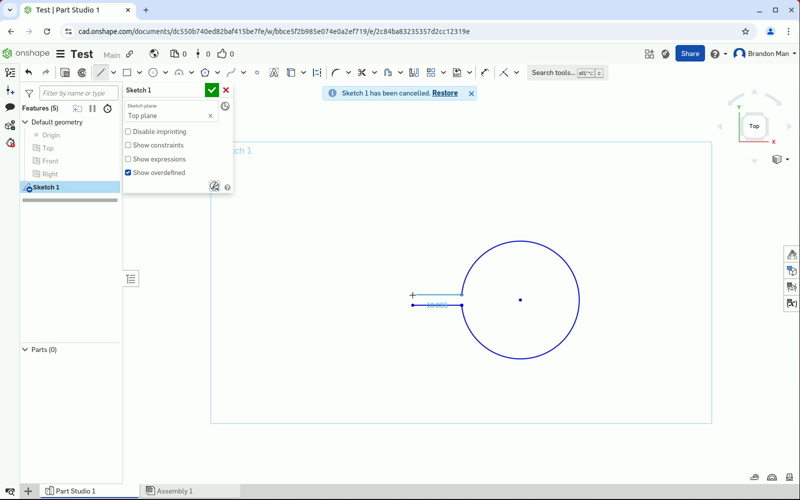
click(412, 294)
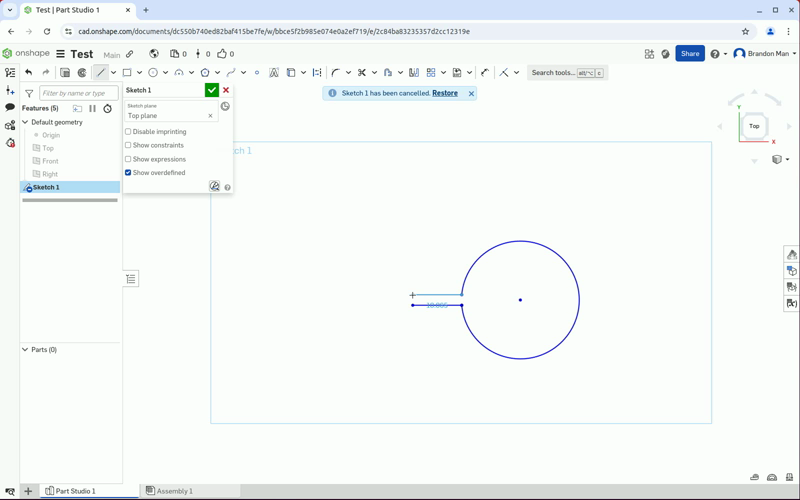
key_up(shift)
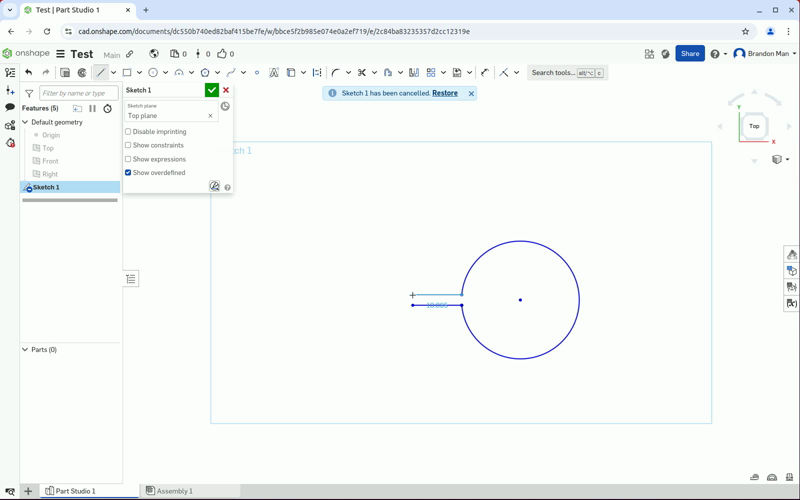
mouse_move(442, 294)
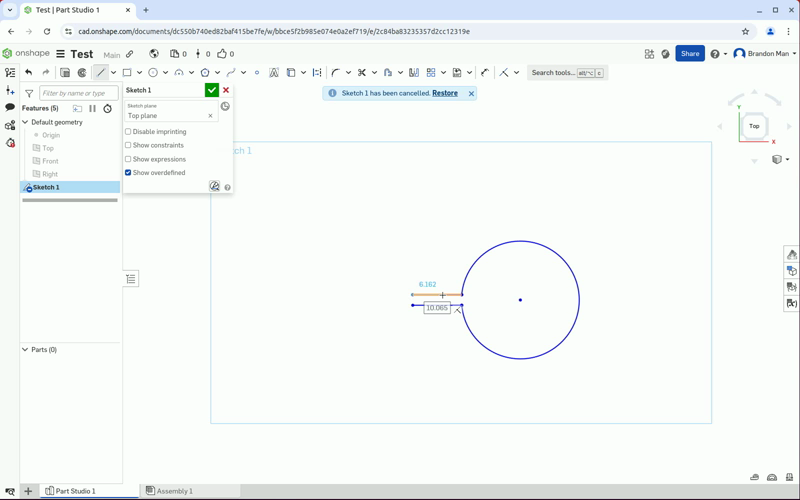
key_down(shift)
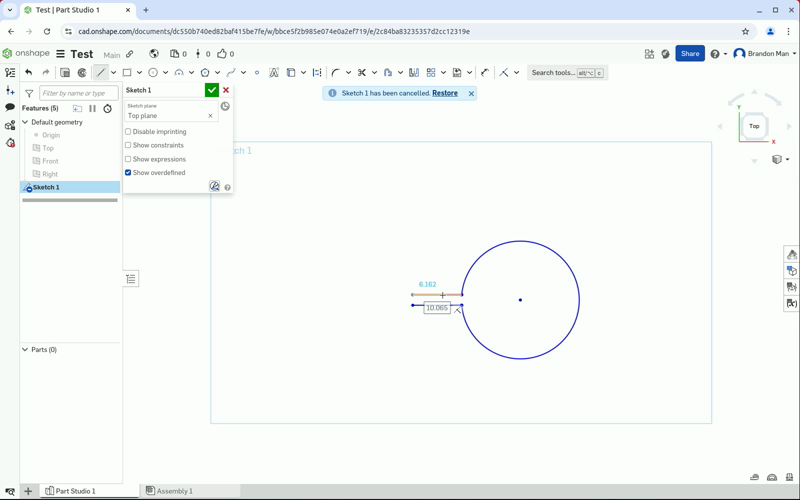
mouse_move(412, 305)
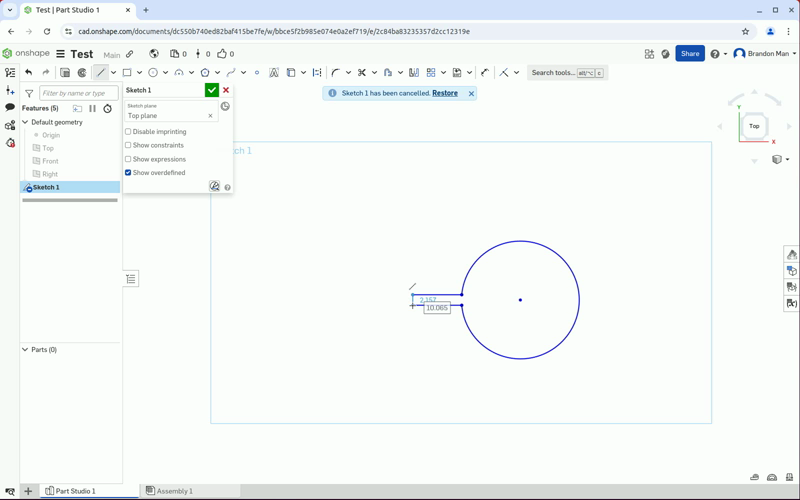
key_up(shift)
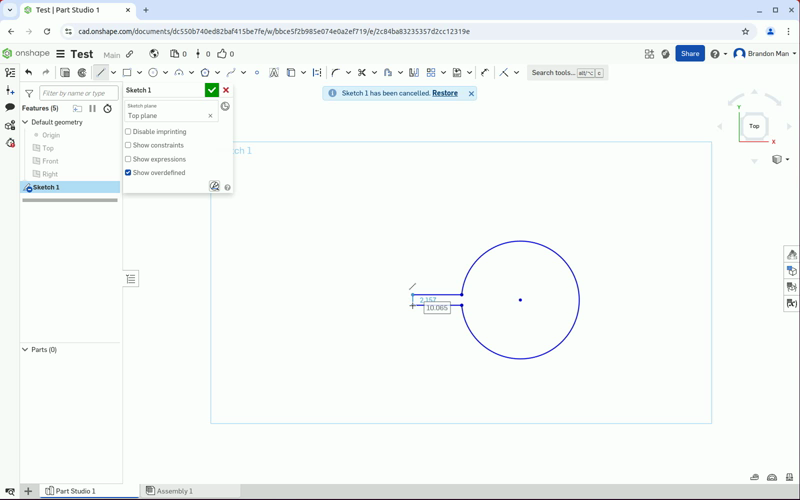
click(412, 305)
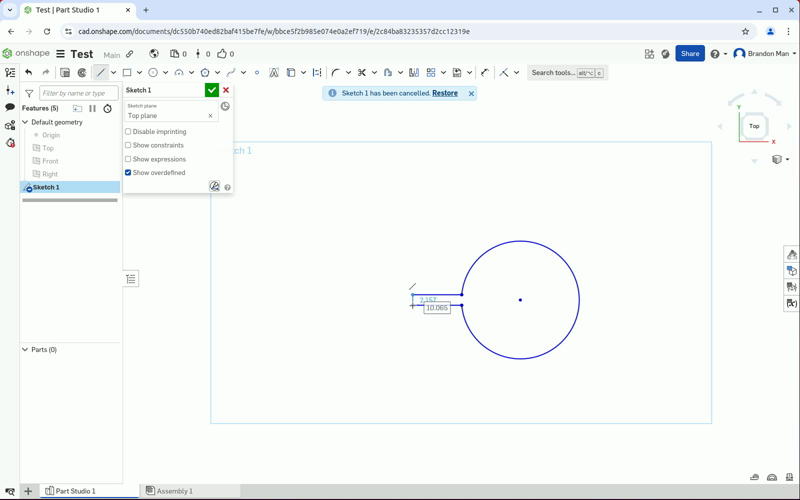
key(esc)
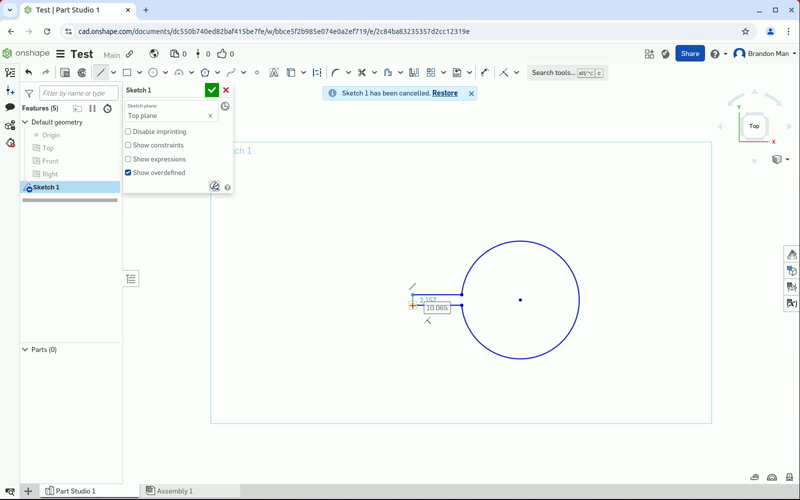
key(c)
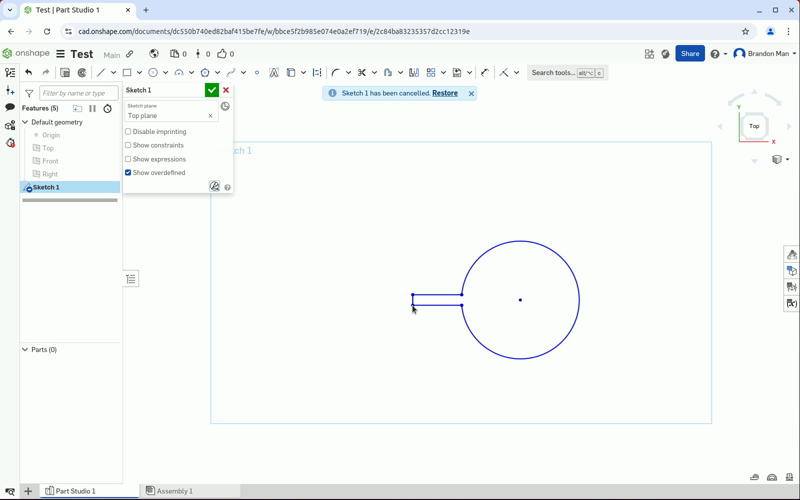
key_down(shift)
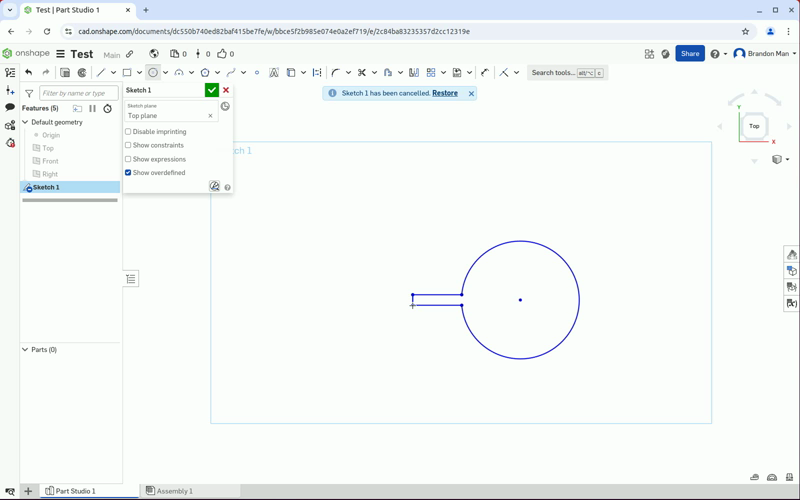
mouse_move(517, 298)
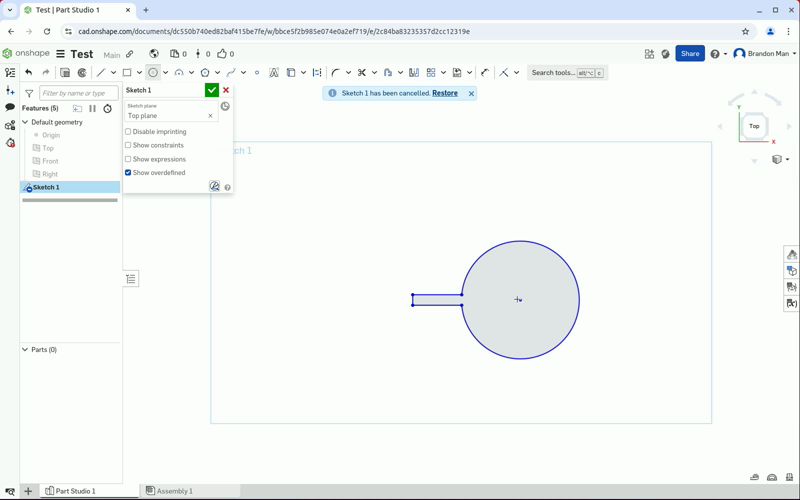
scroll(6)
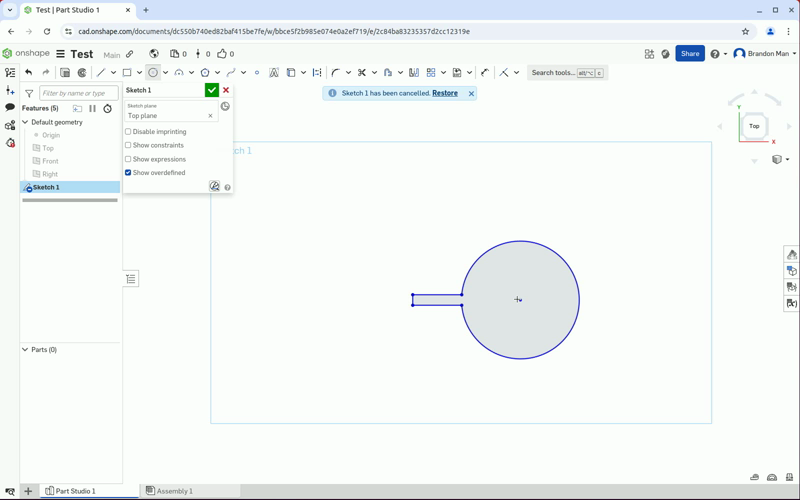
scroll(6)
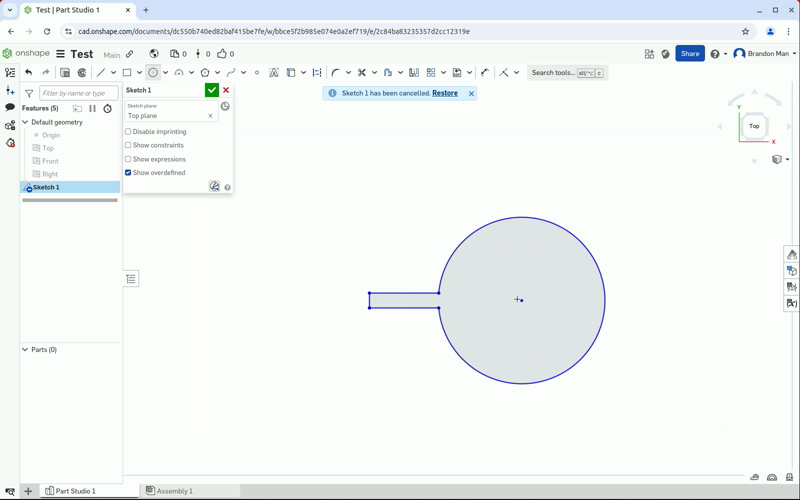
scroll(6)
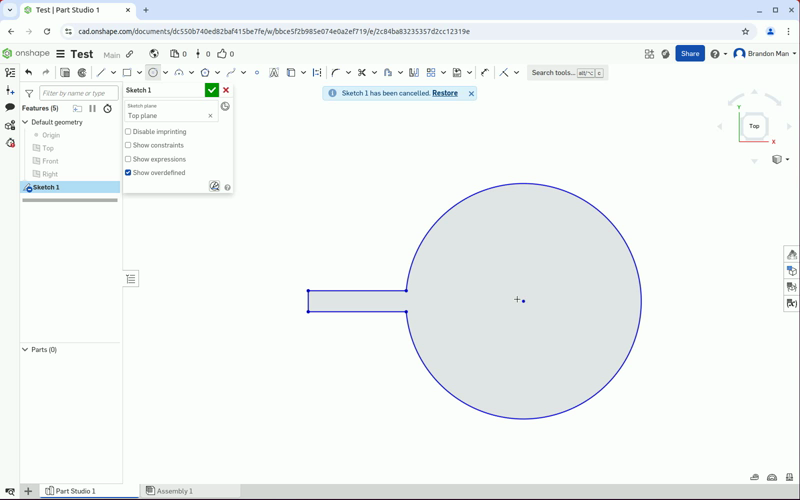
scroll(6)
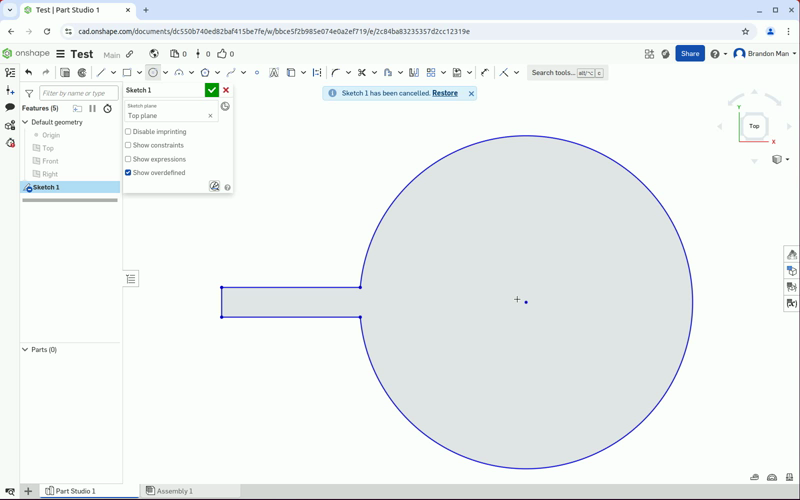
scroll(6)
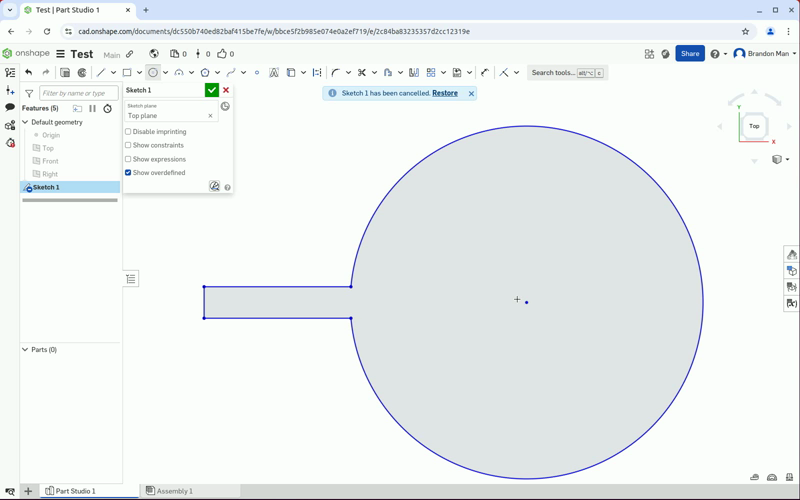
scroll(6)
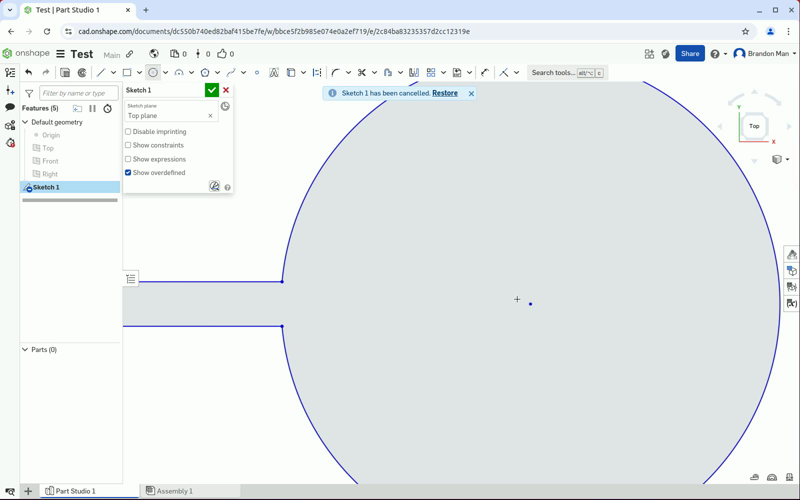
scroll(6)
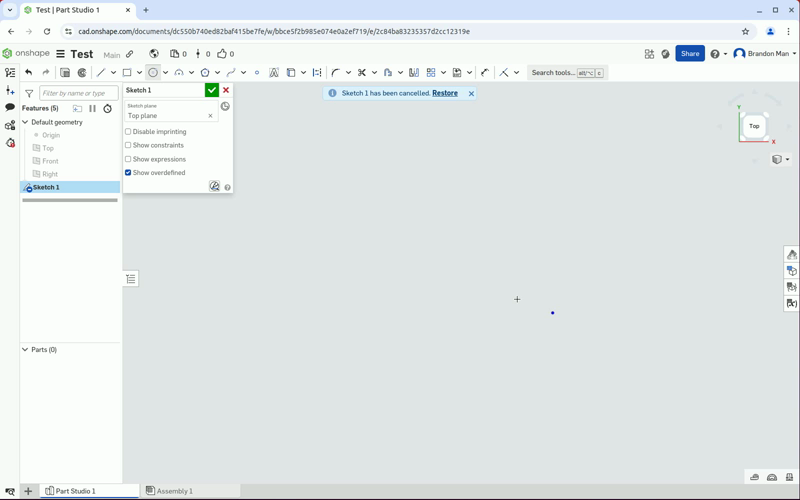
click(517, 298)
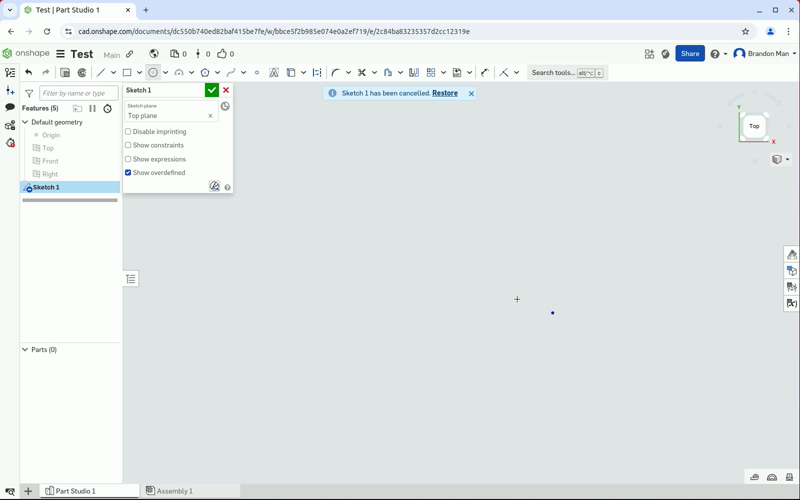
scroll(-6)
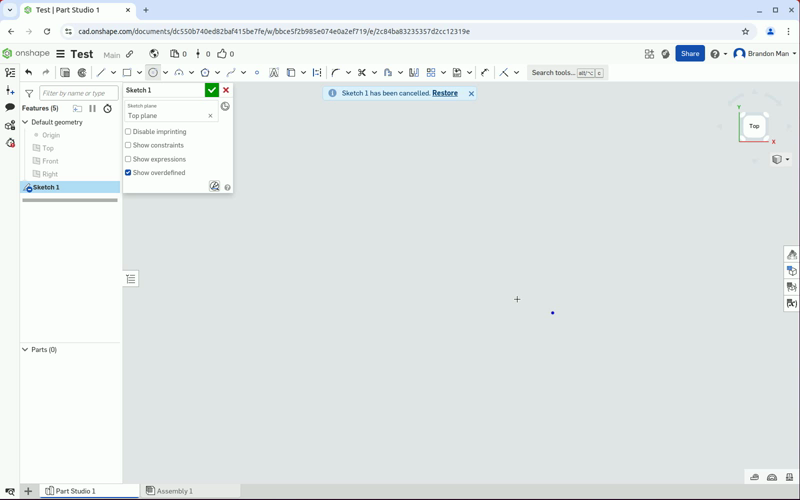
scroll(-6)
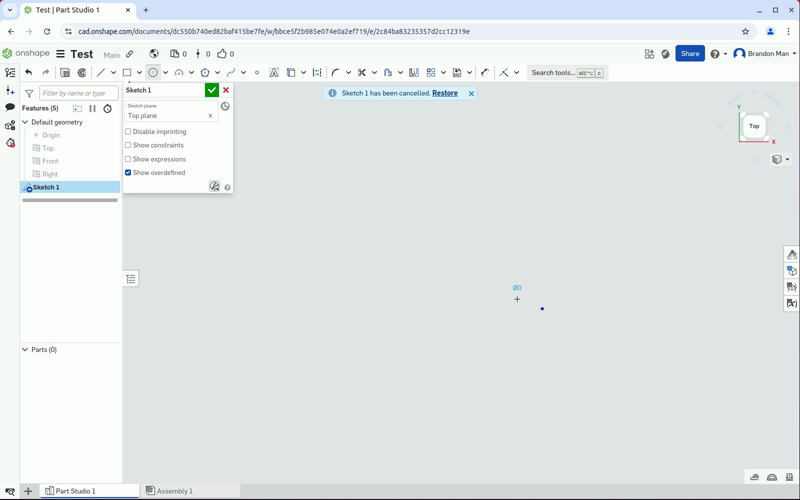
scroll(-6)
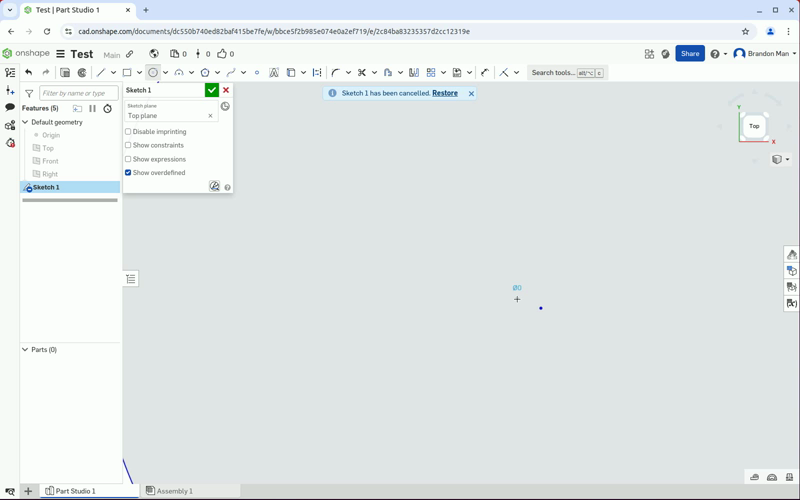
scroll(-6)
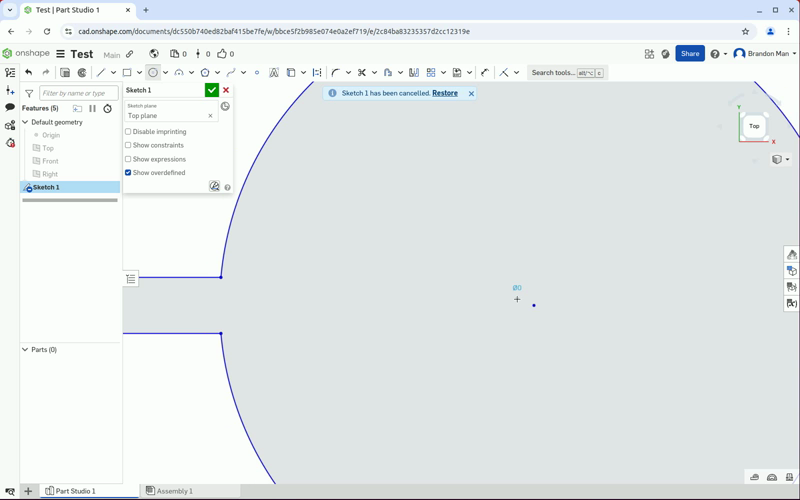
scroll(-6)
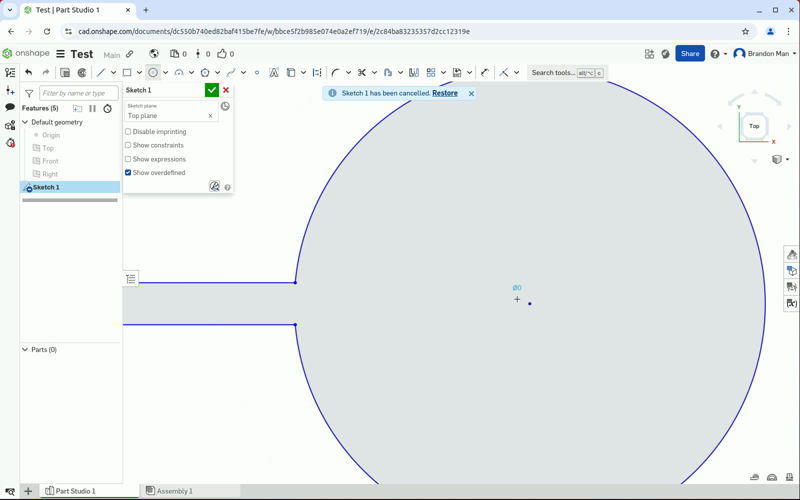
scroll(-6)
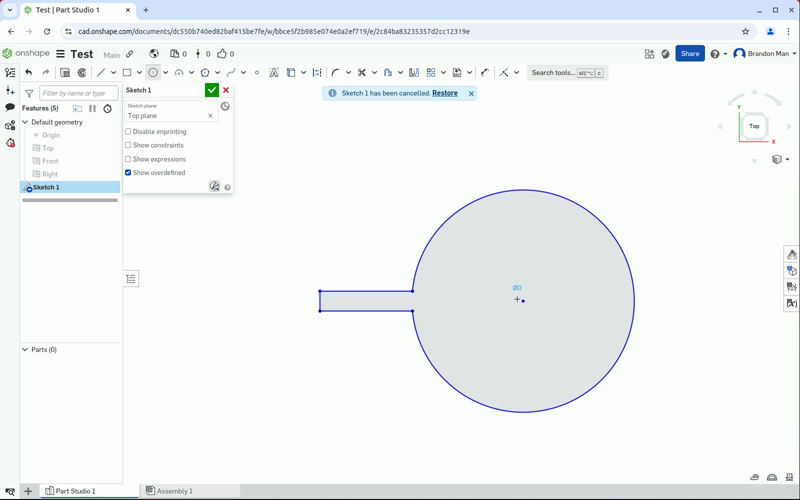
scroll(-6)
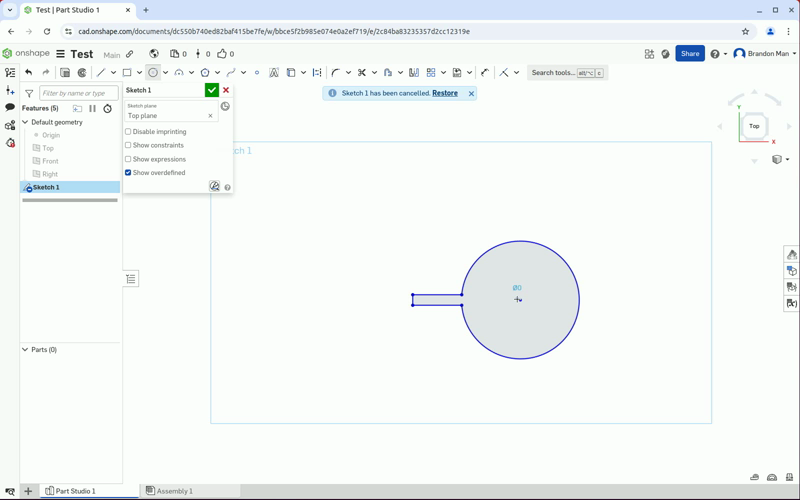
key_up(shift)
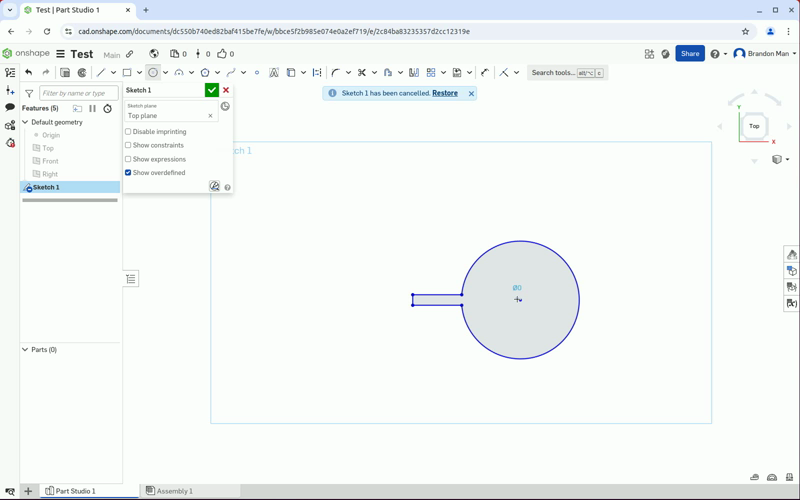
mouse_move(555, 298)
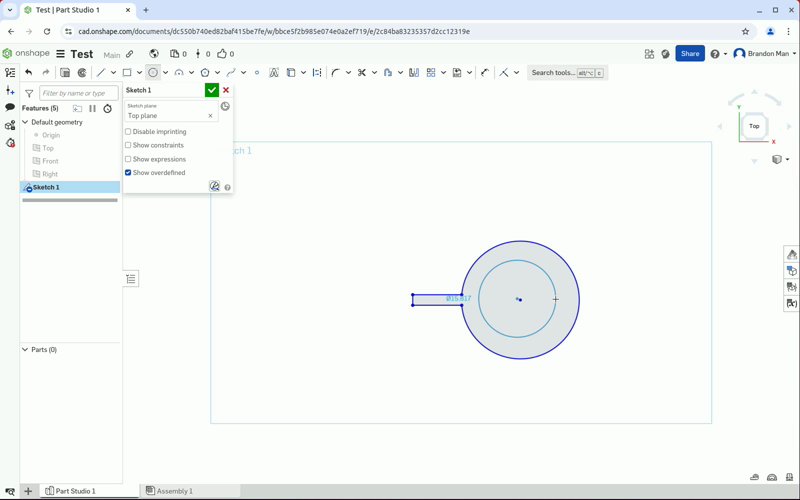
click(555, 298)
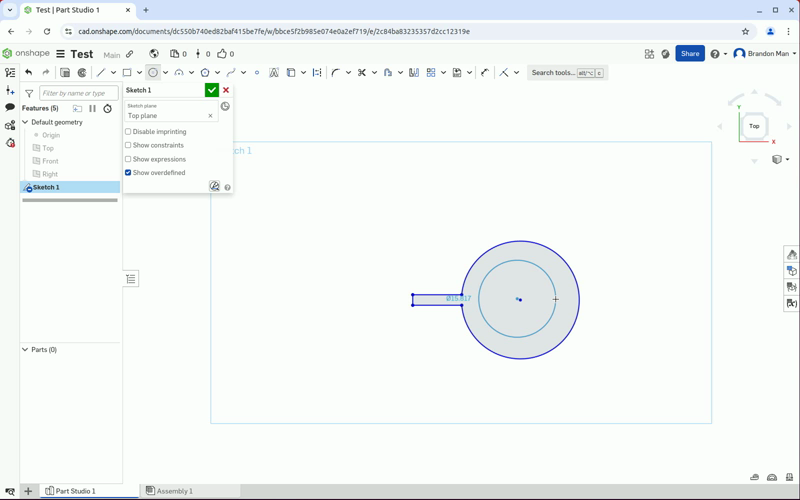
key(esc)
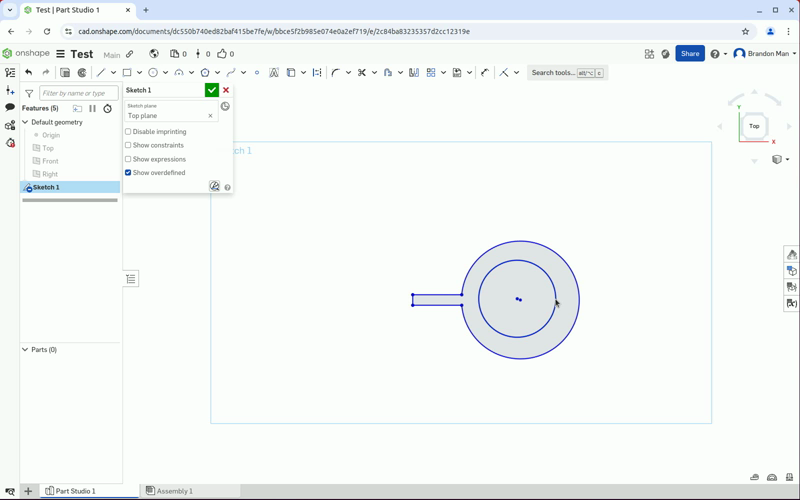
mouse_move(475, 279)
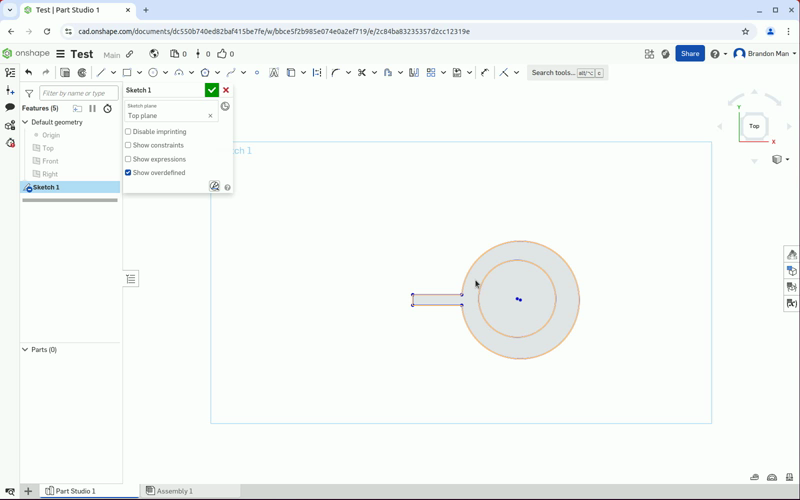
click(475, 279)
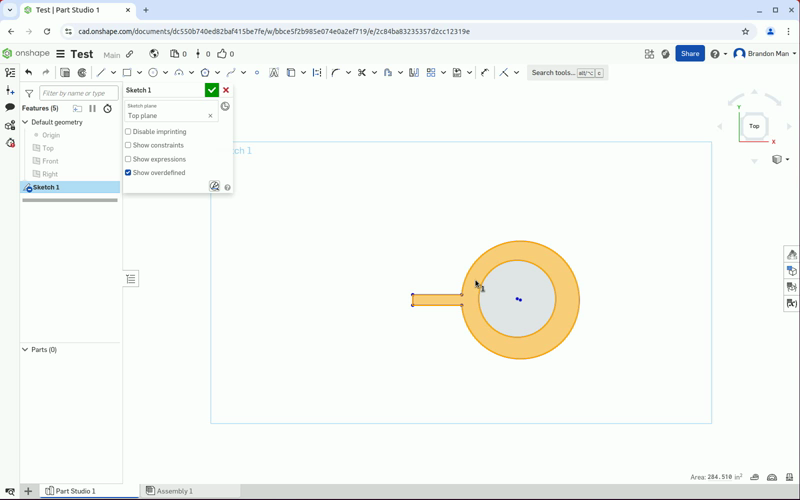
mouse_move(73, 352)
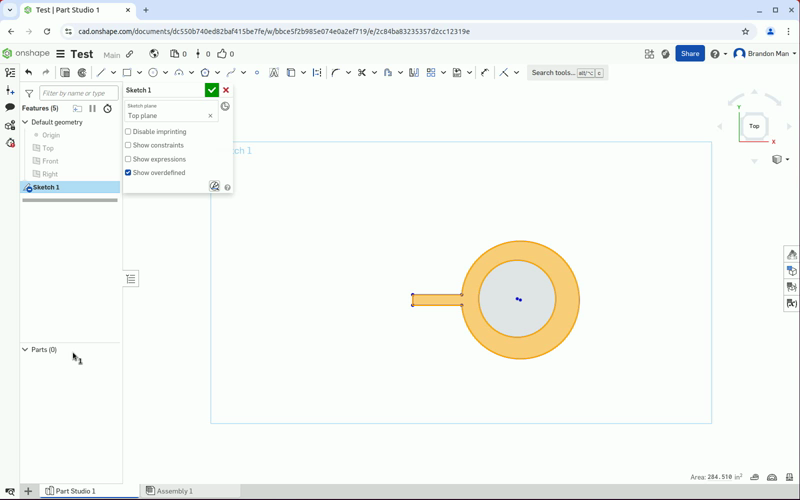
key(shift+y)
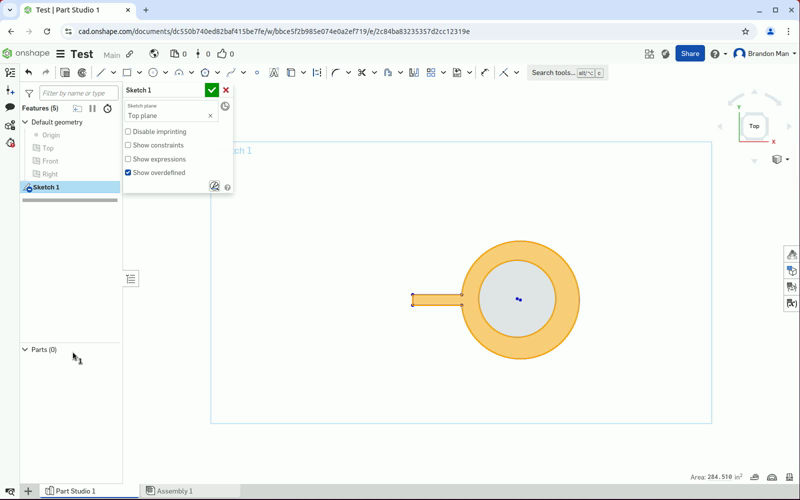
key(shift+e)
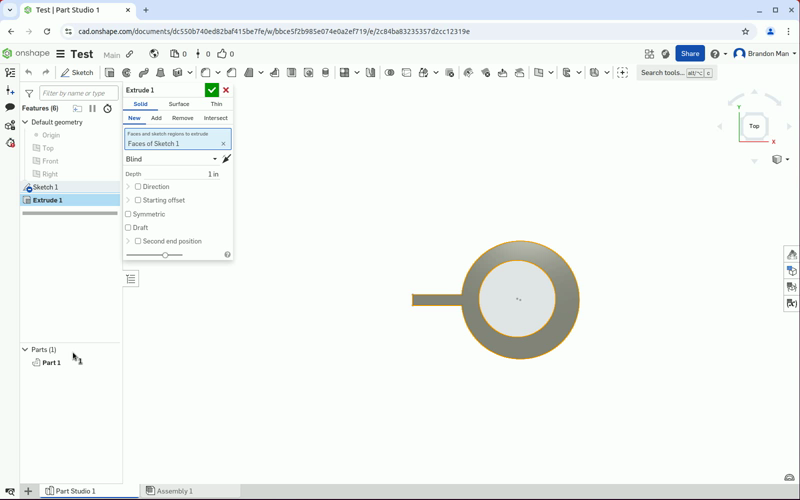
mouse_move(143, 106)
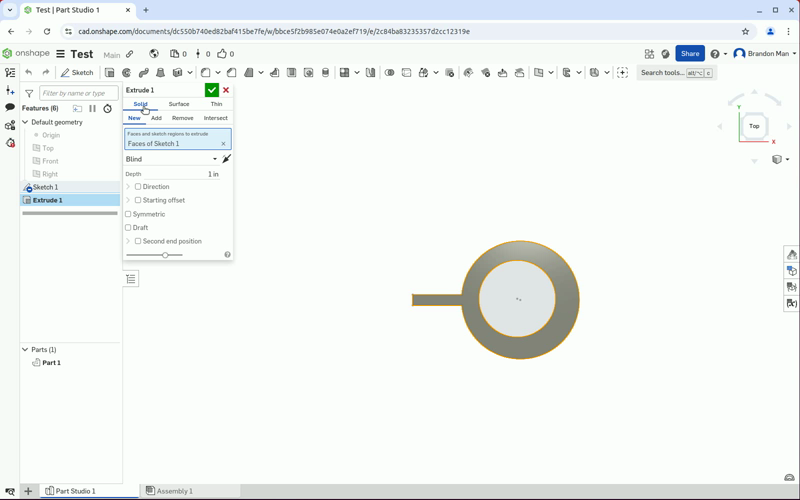
click(143, 106)
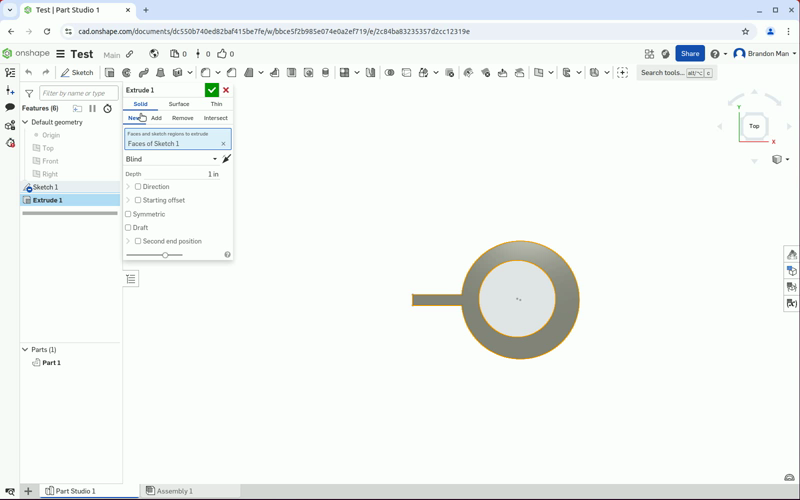
mouse_move(137, 120)
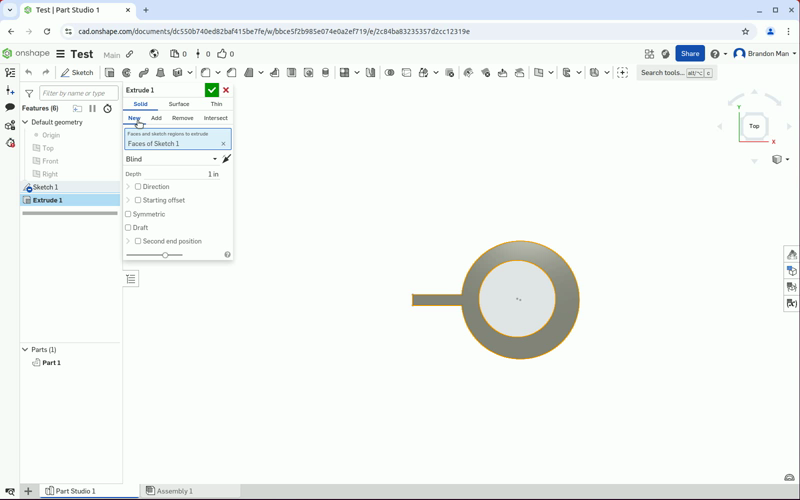
click(137, 120)
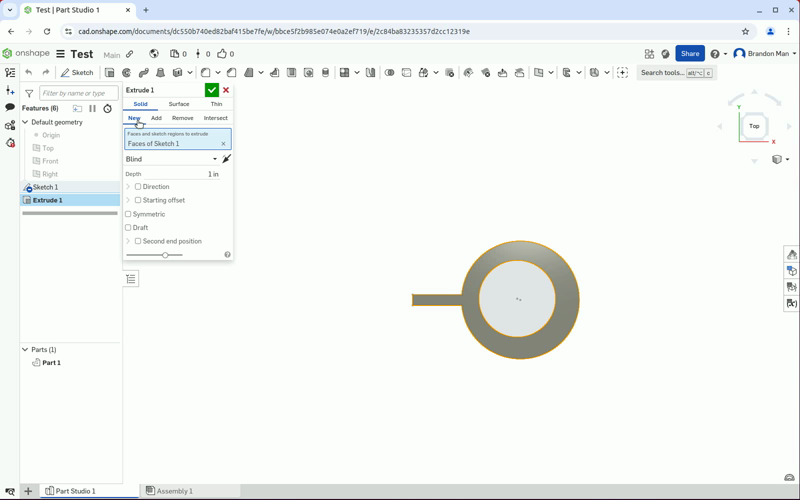
key(tab, 4)
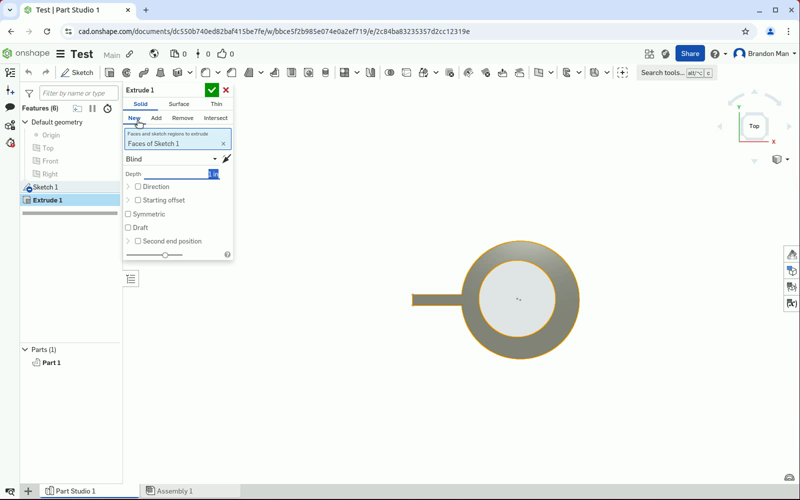
text(8.184)
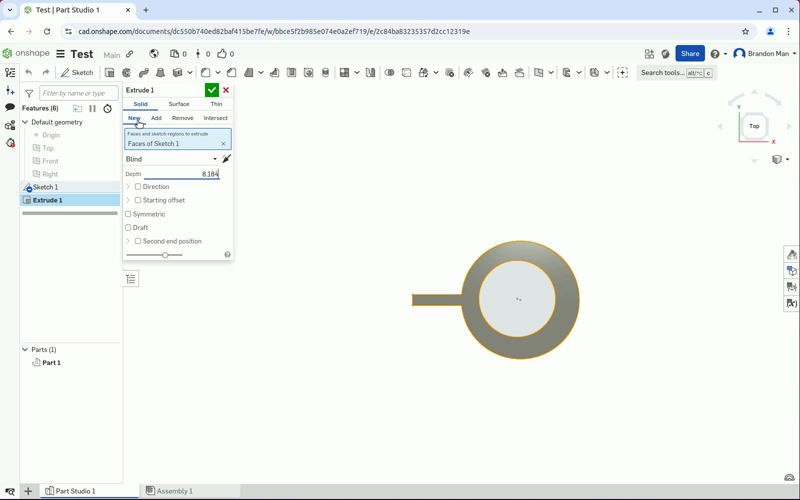
key(enter)
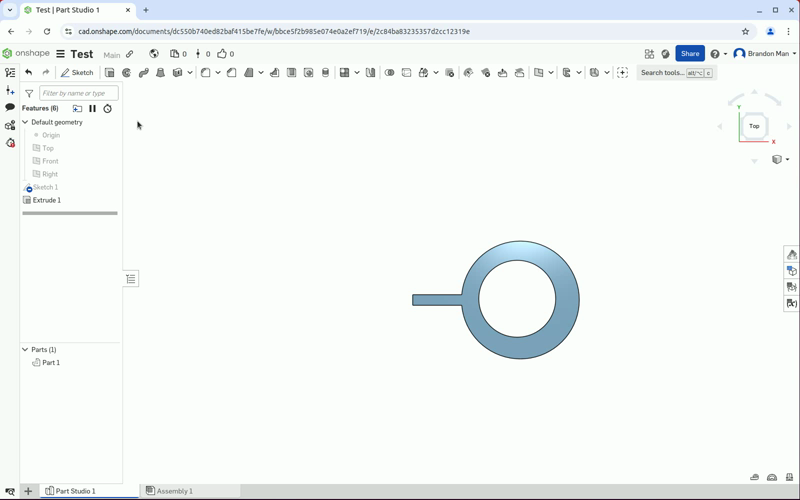
key(shift+h)
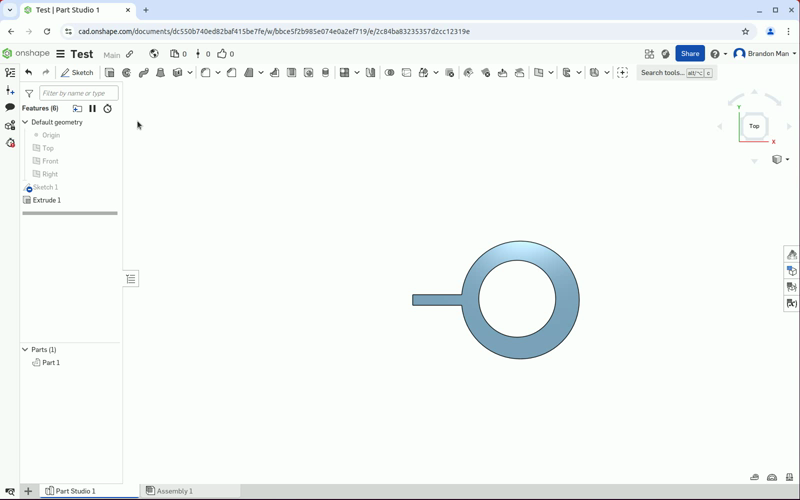
key(shift+h)
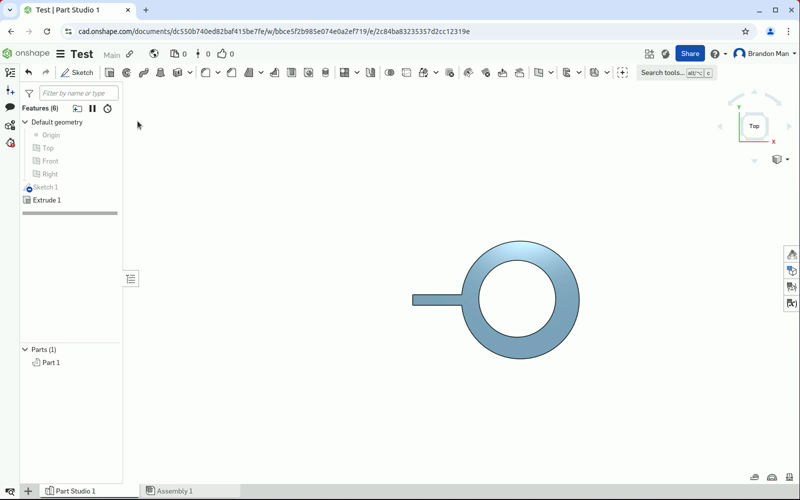
mouse_move(73, 189)
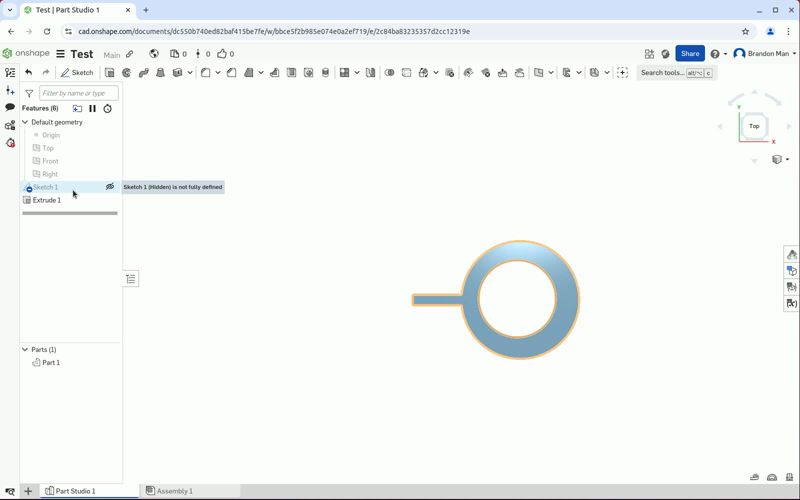
click(73, 189)
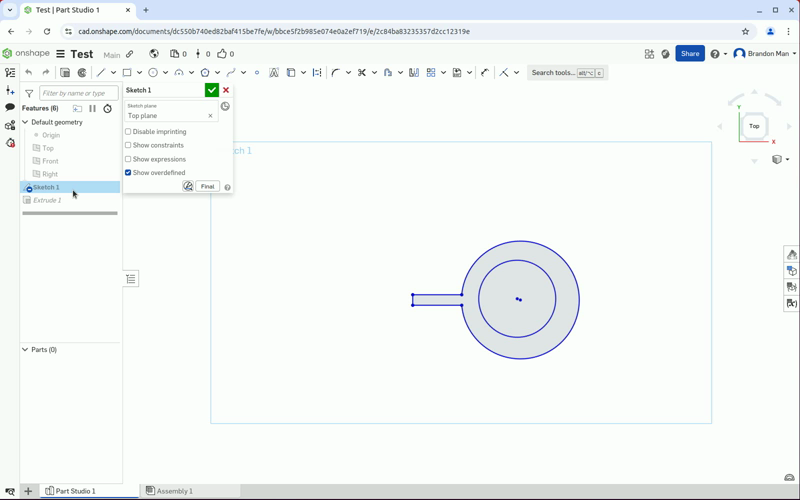
mouse_move(229, 92)
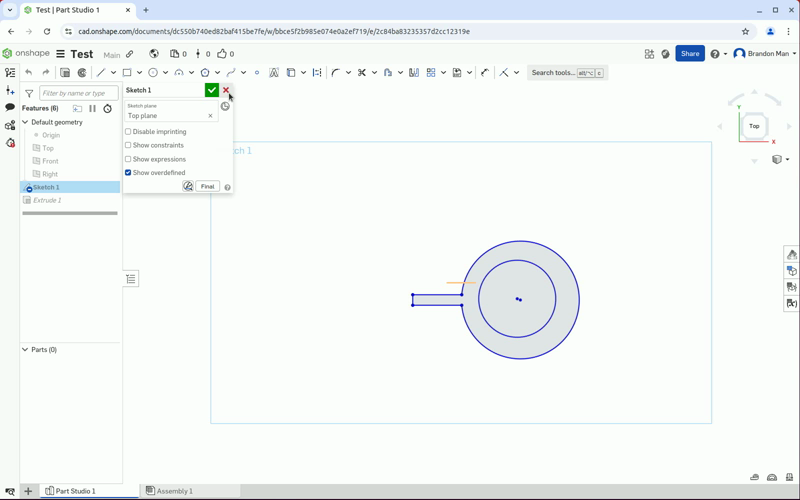
click(229, 92)
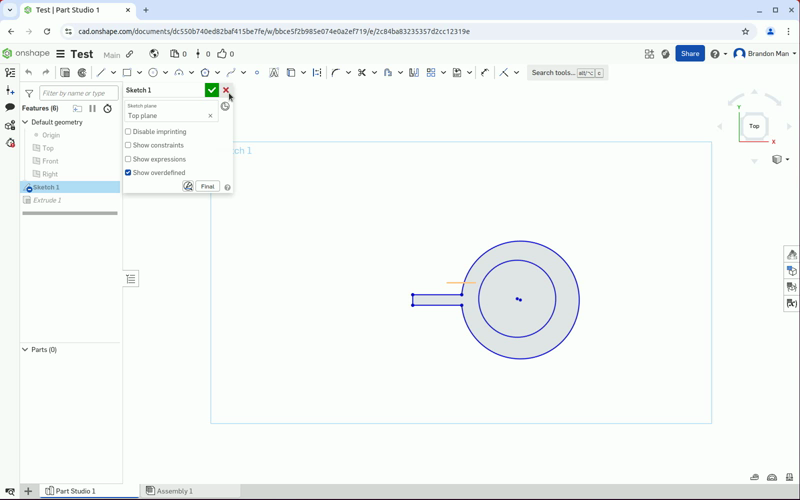
key(shift+s)
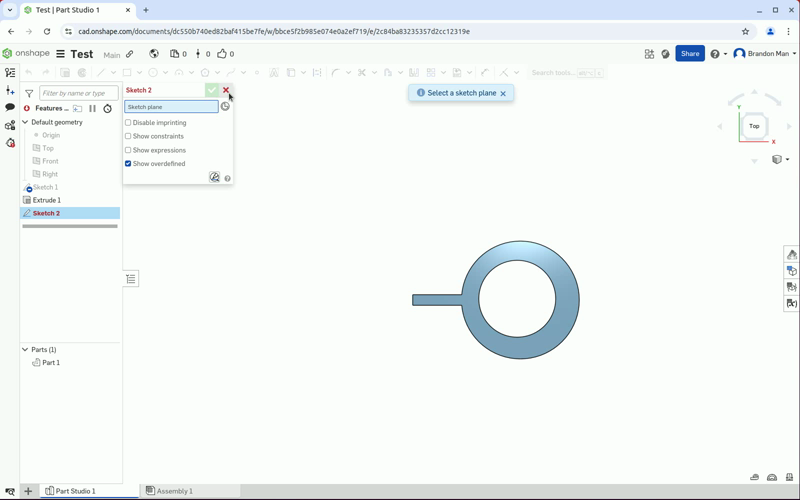
mouse_move(73, 150)
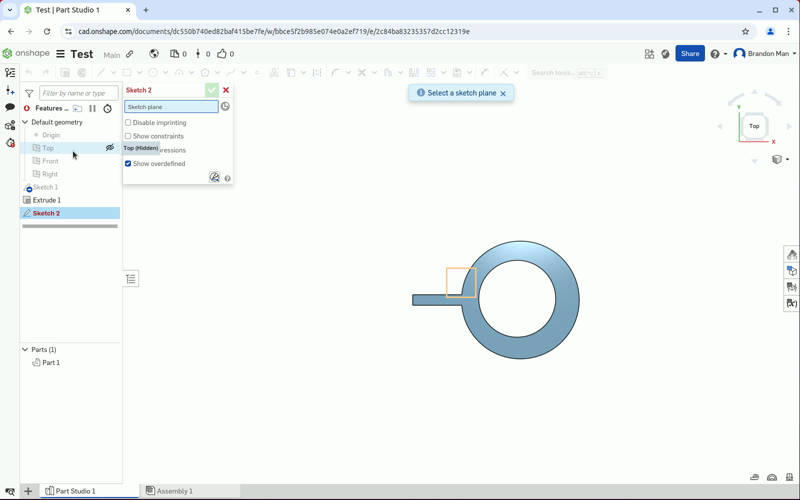
click(73, 150)
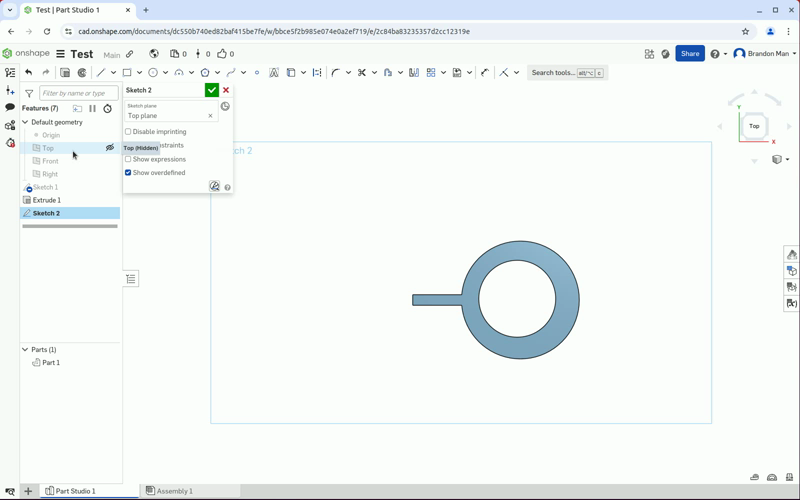
mouse_move(73, 352)
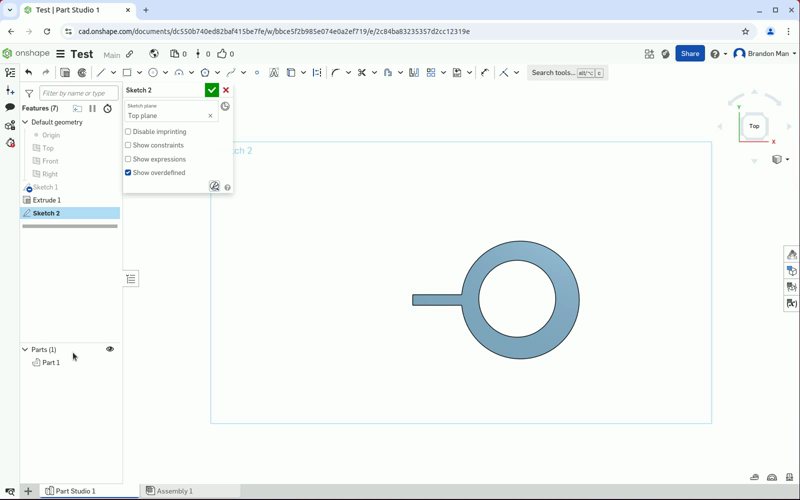
key(y)
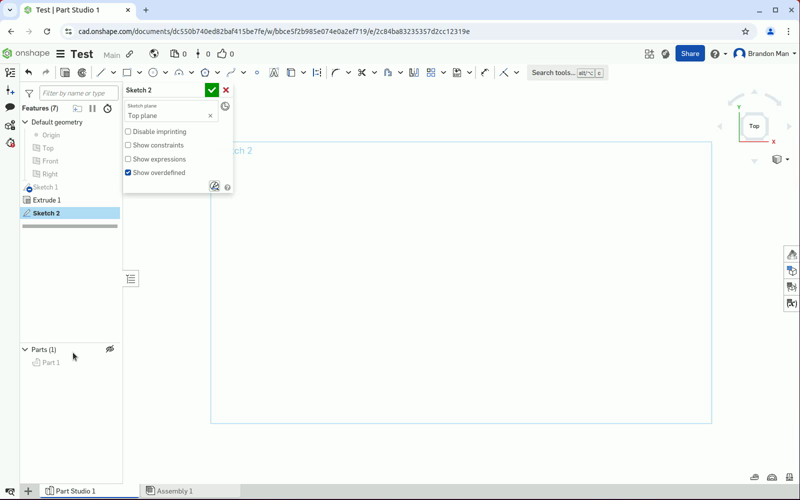
key(l)
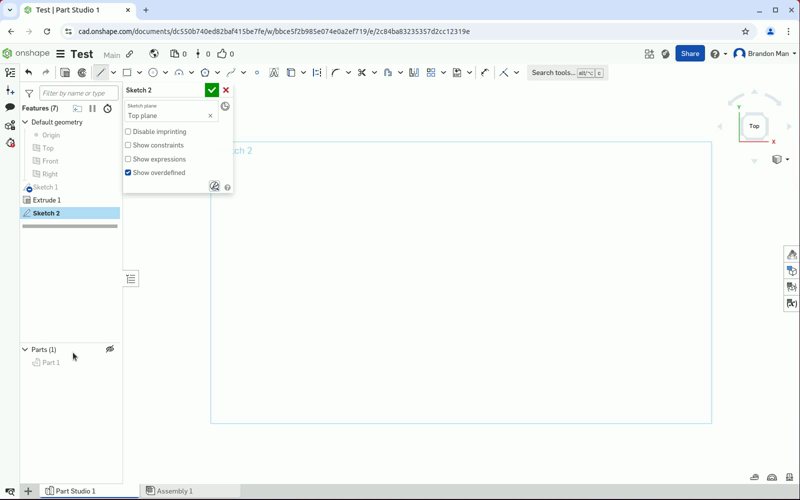
key_down(shift)
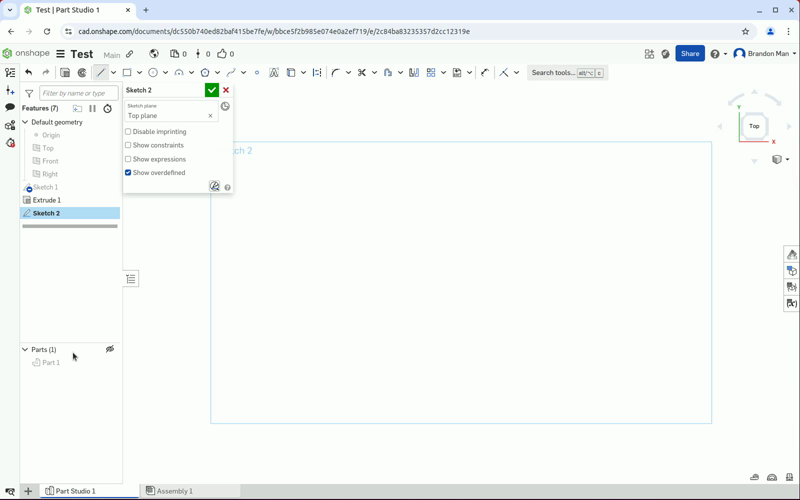
mouse_move(390, 332)
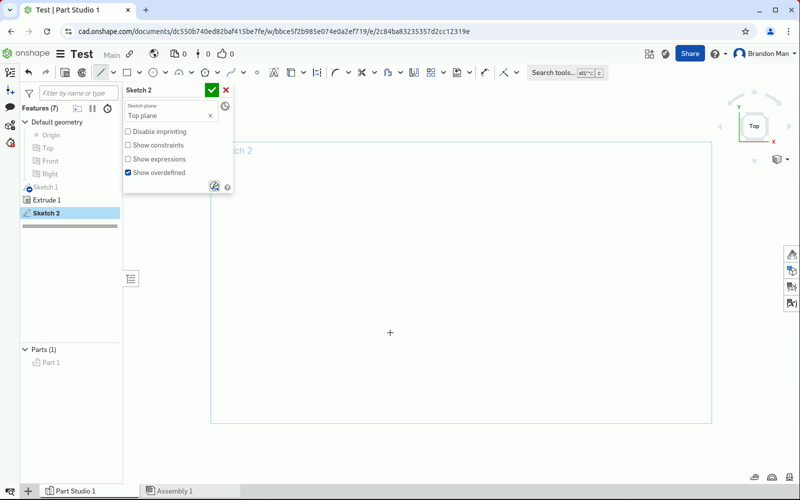
click(390, 332)
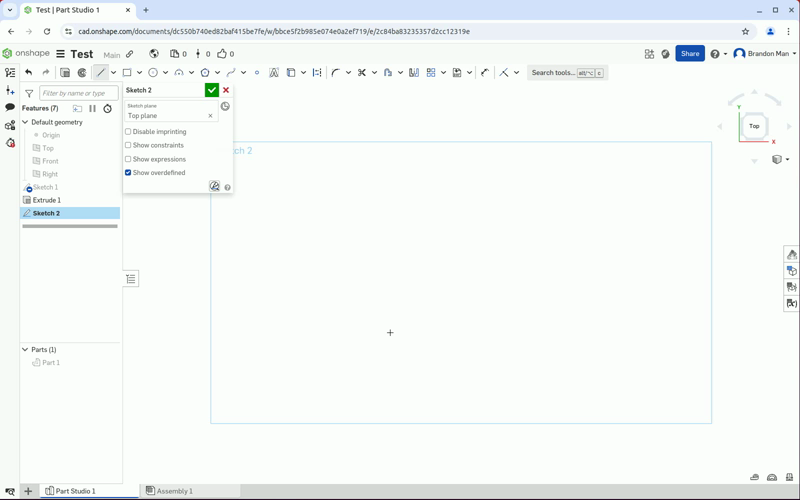
key_up(shift)
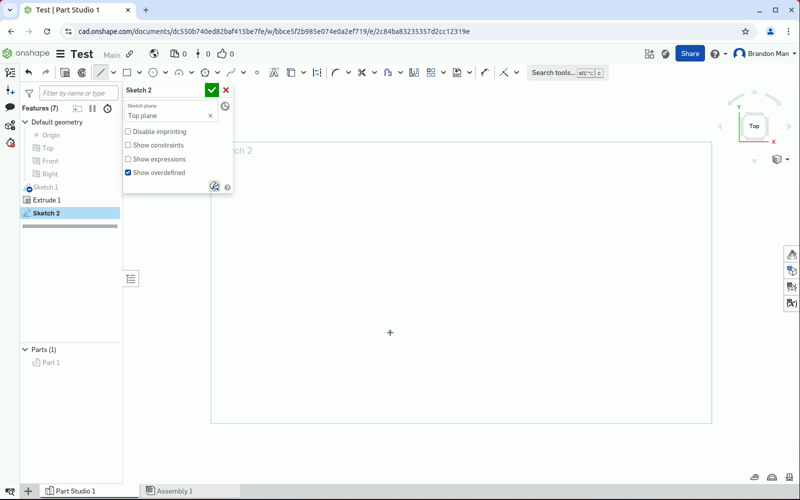
key_down(shift)
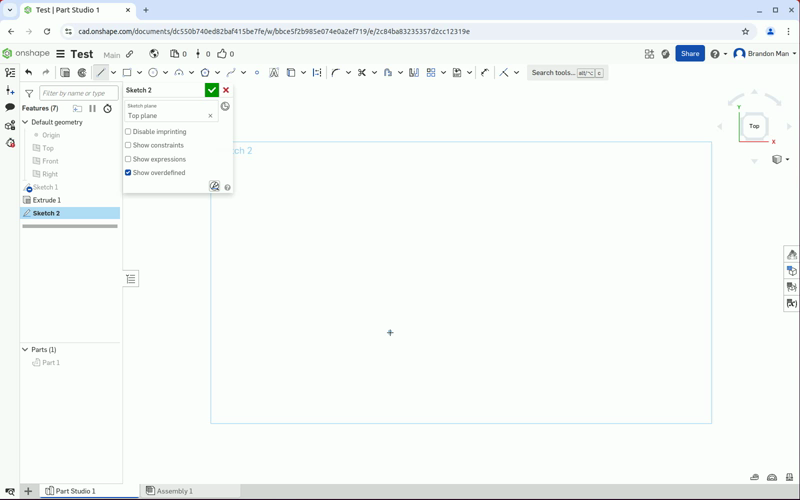
mouse_move(475, 334)
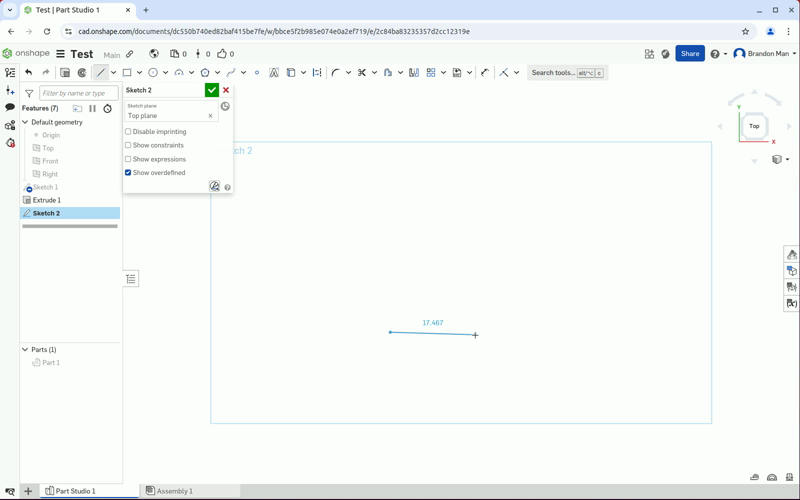
click(475, 334)
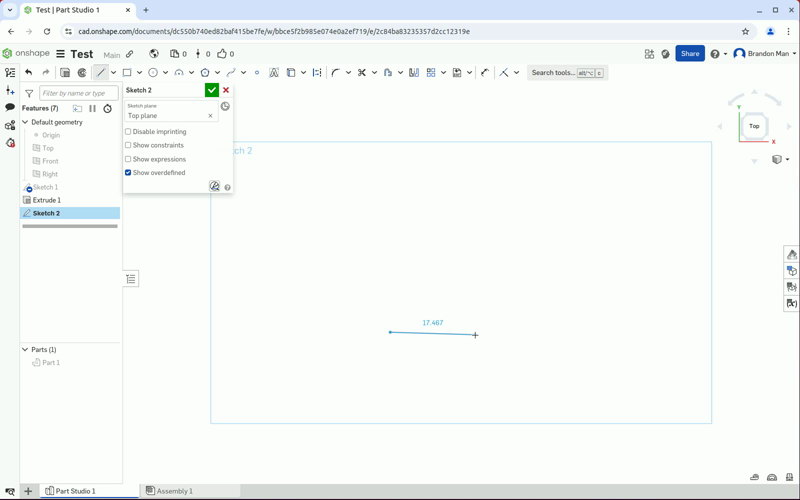
key_up(shift)
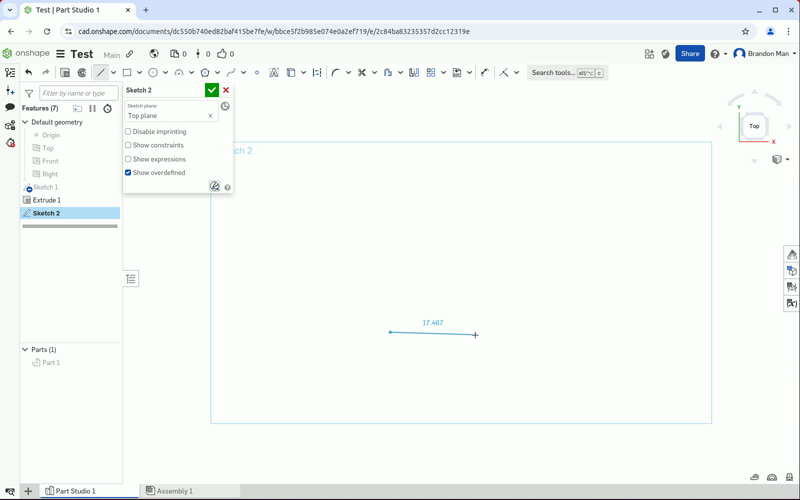
key(esc)
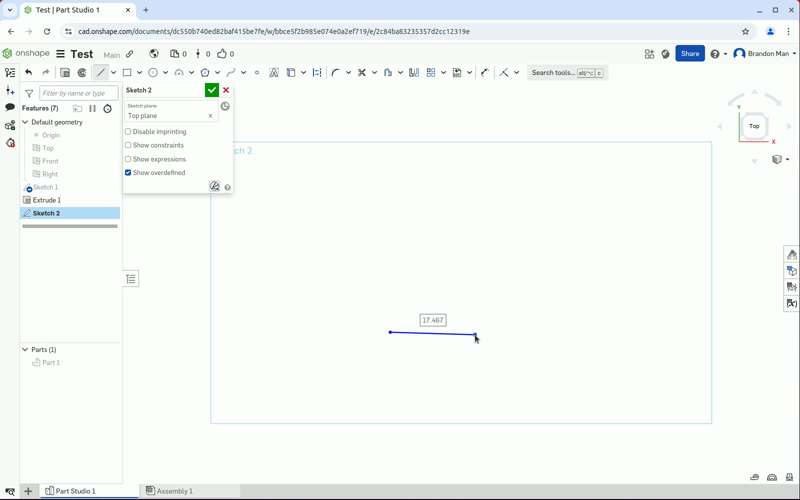
key(a)
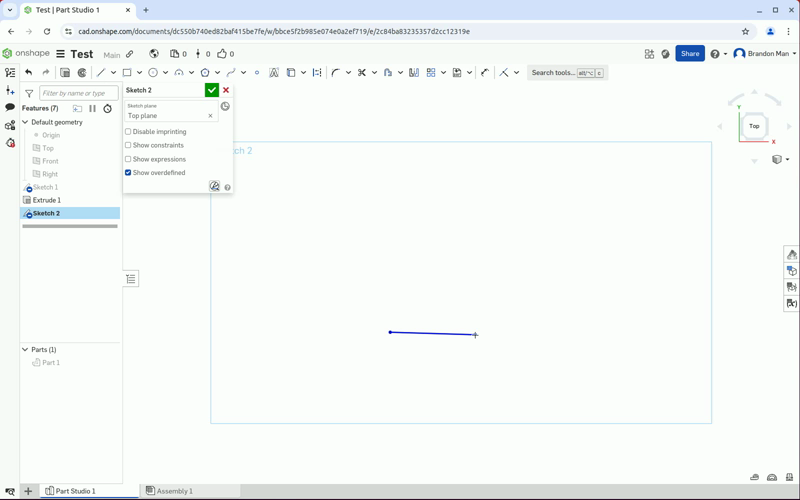
mouse_move(475, 334)
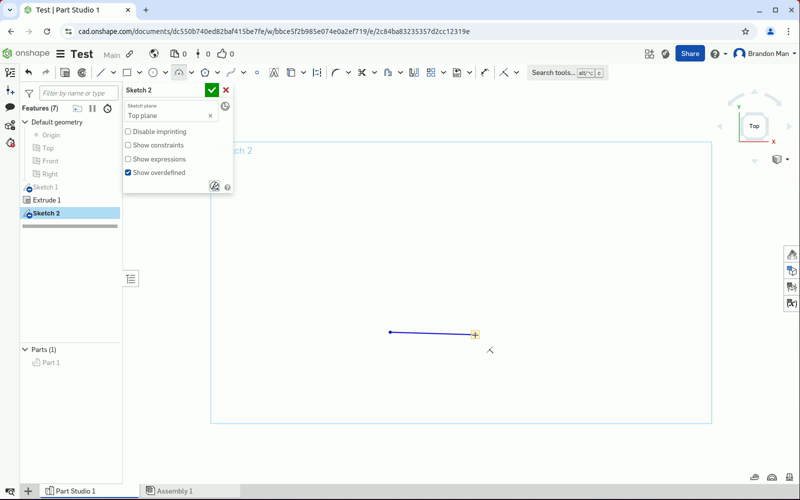
click(475, 334)
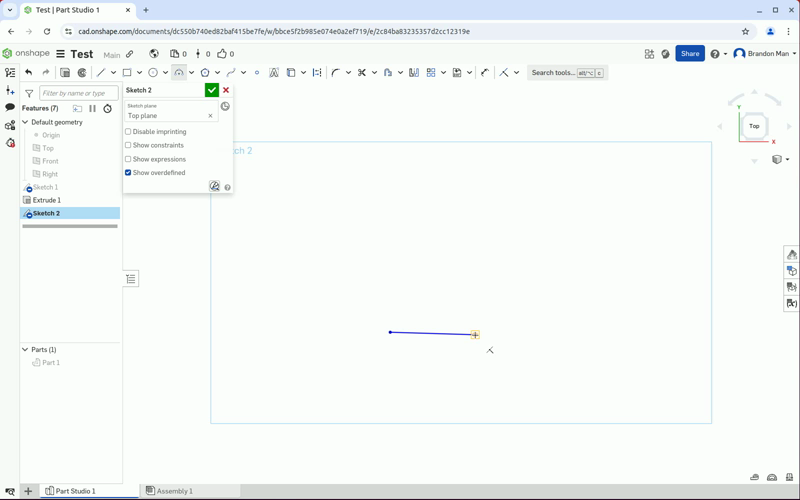
key_down(shift)
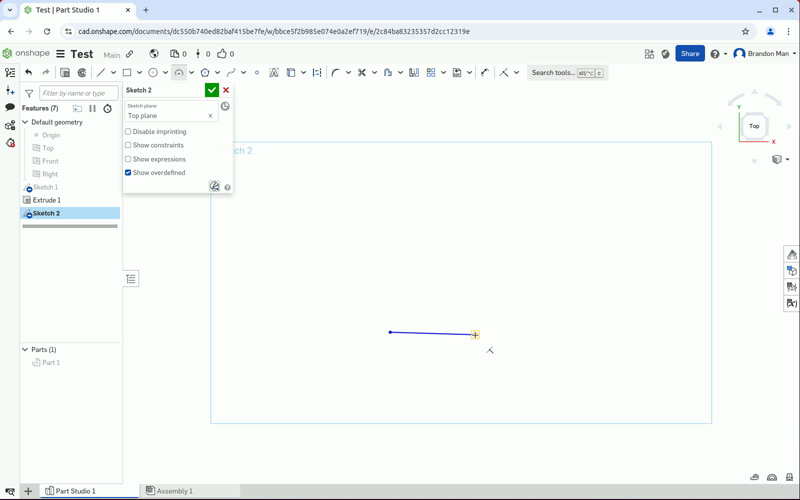
mouse_move(460, 304)
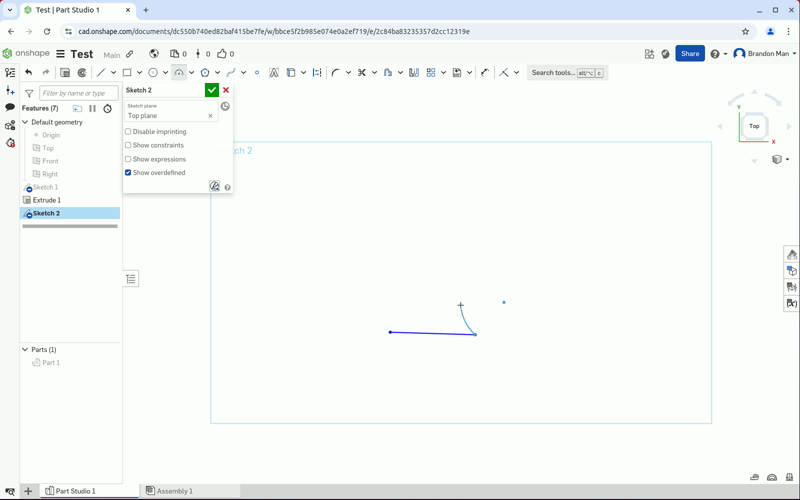
click(460, 304)
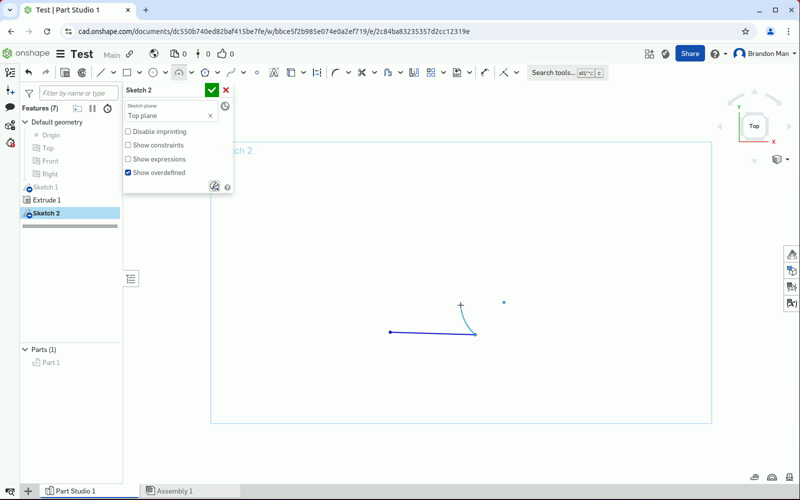
mouse_move(465, 320)
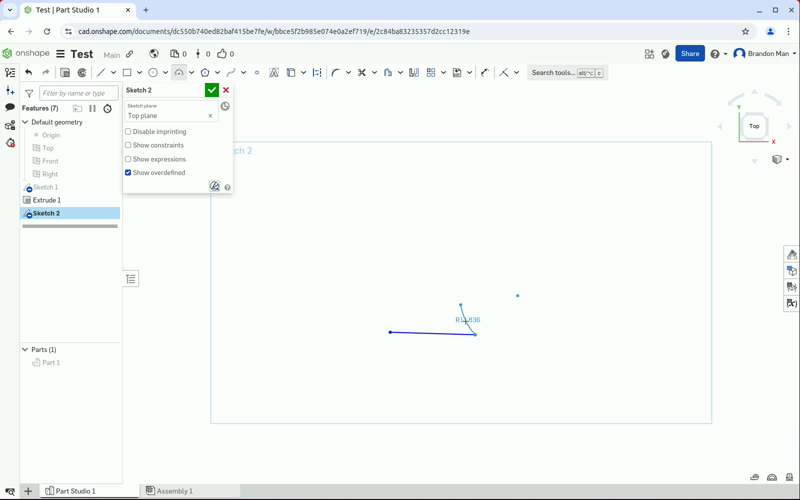
click(465, 320)
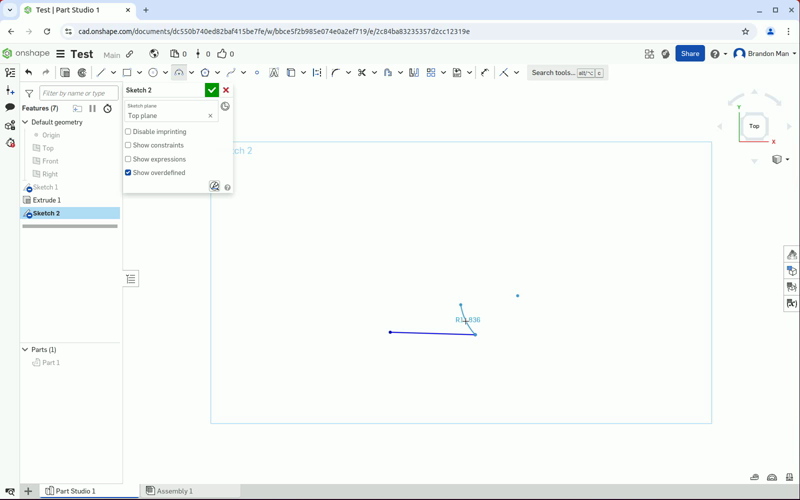
key_up(shift)
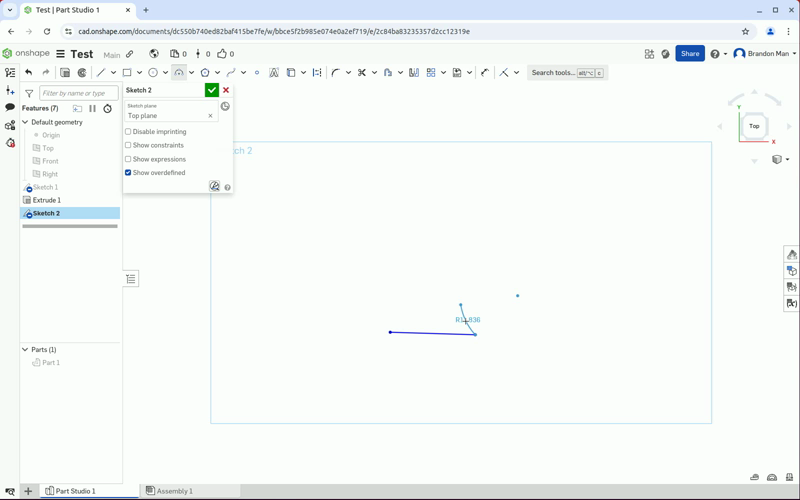
key(esc)
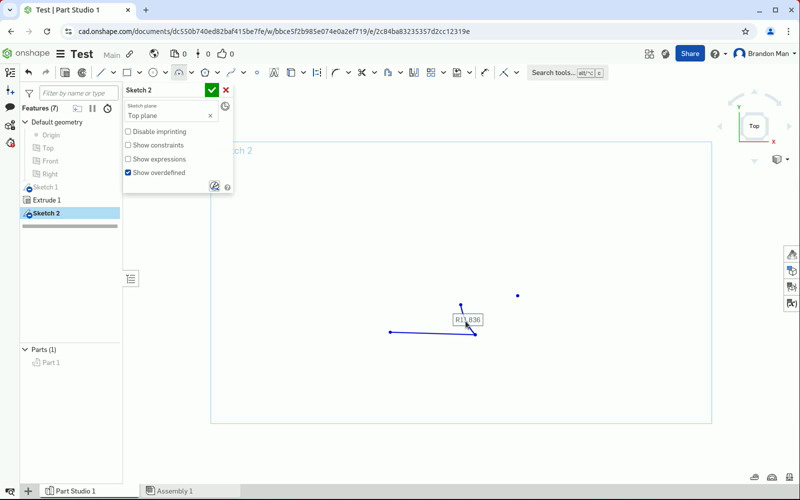
key(l)
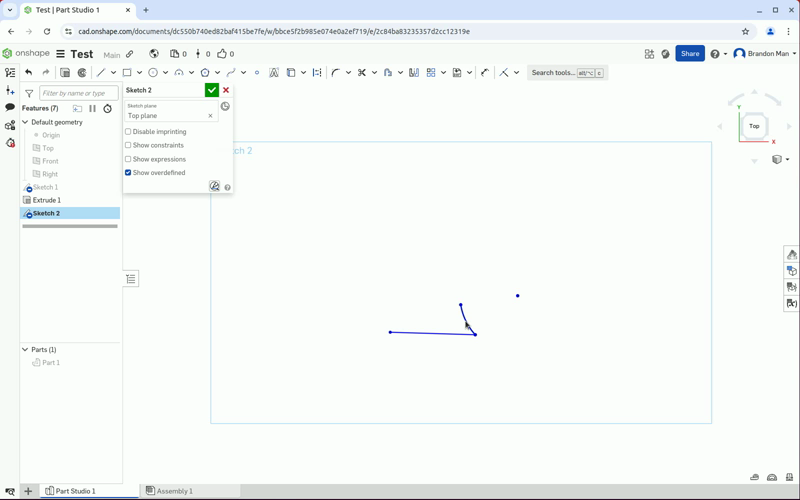
mouse_move(460, 304)
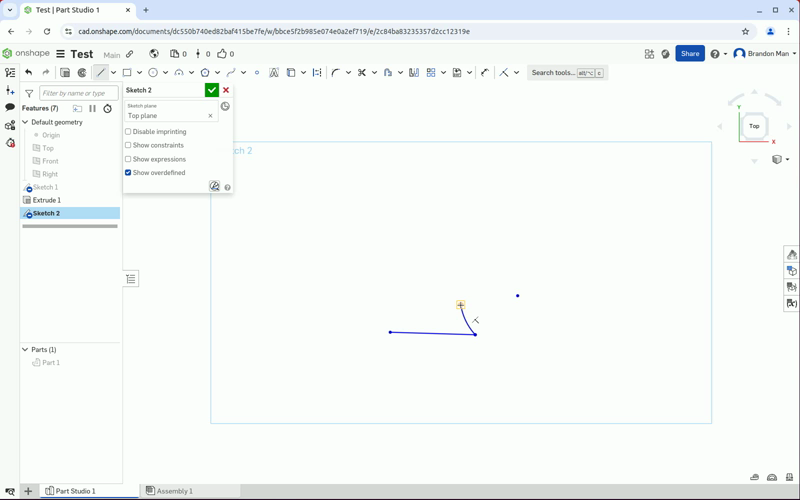
click(460, 304)
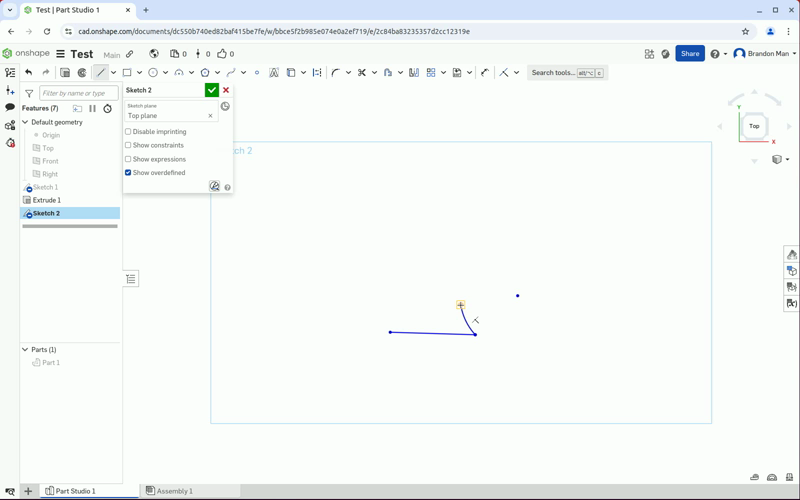
key_down(shift)
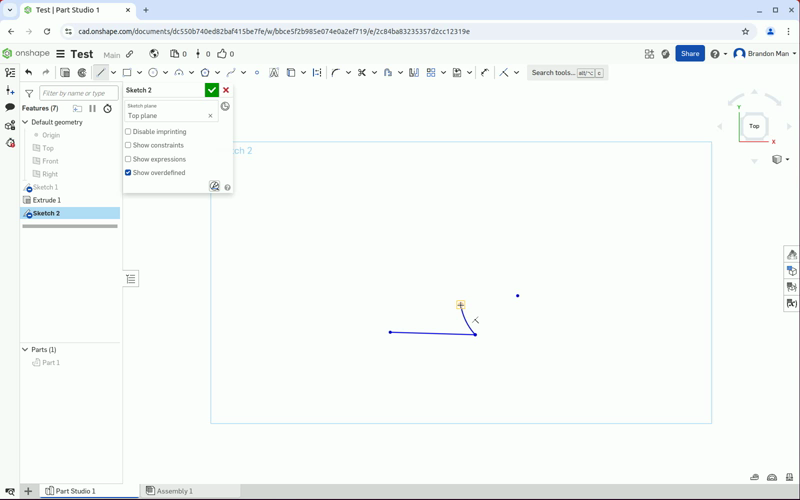
mouse_move(490, 304)
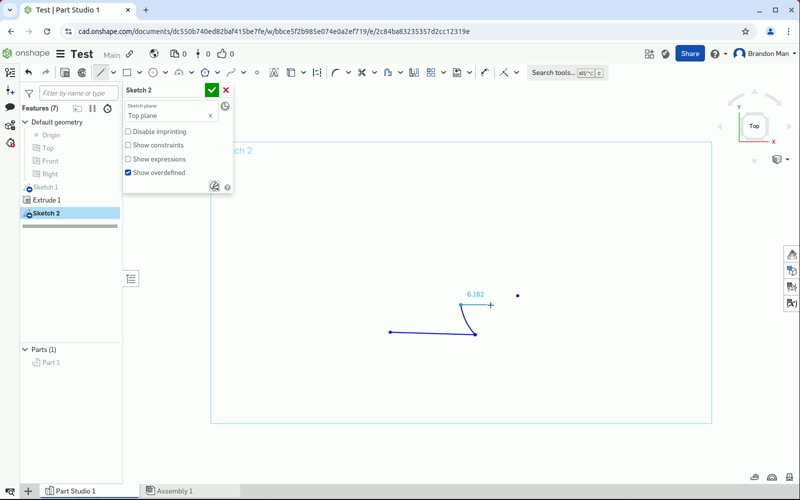
mouse_move(412, 304)
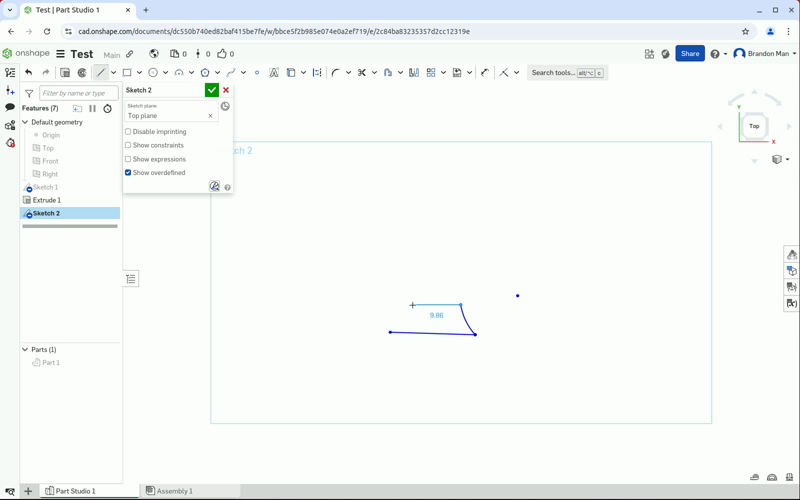
click(412, 304)
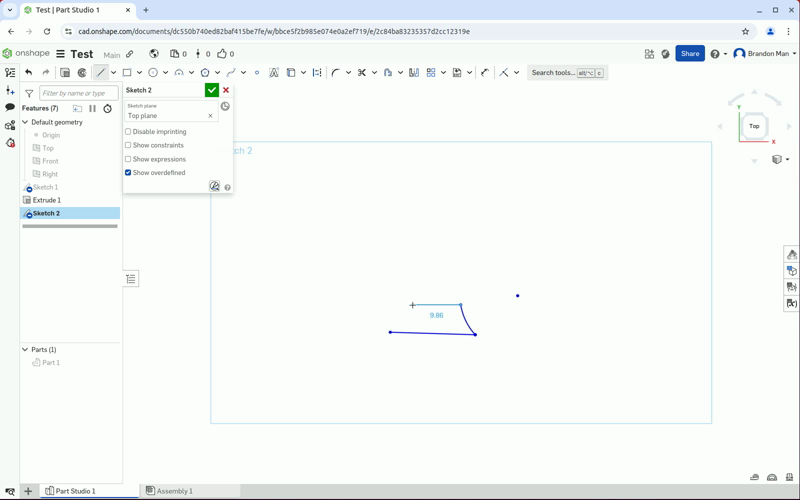
key_up(shift)
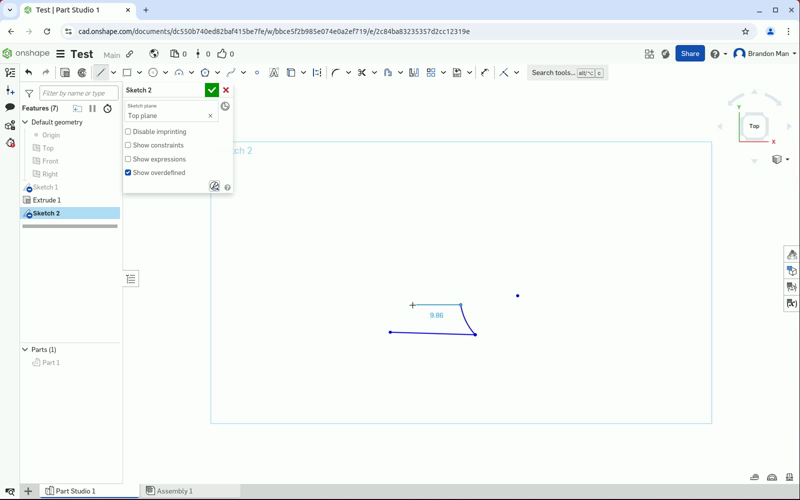
key_down(shift)
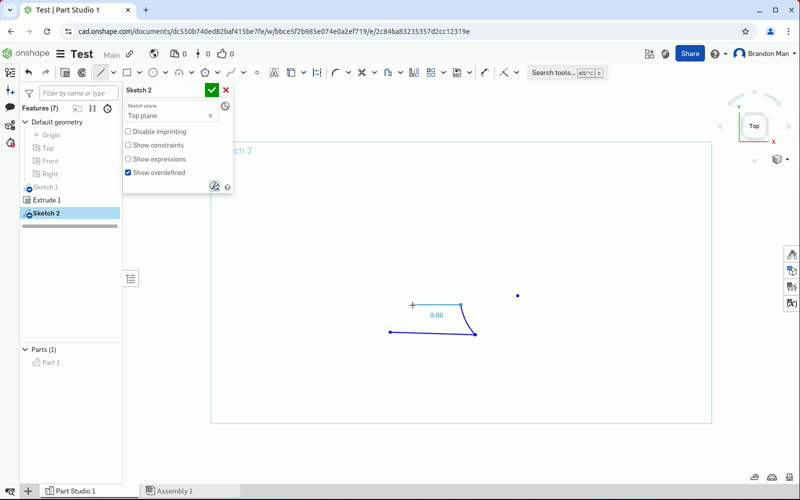
mouse_move(442, 304)
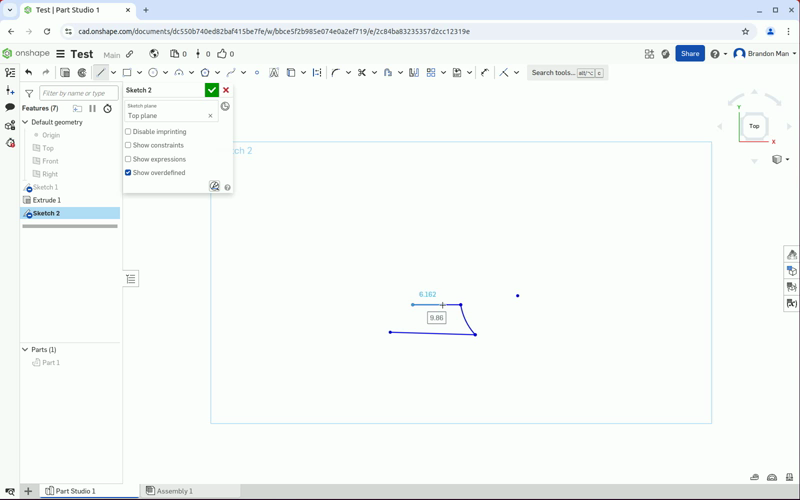
mouse_move(412, 294)
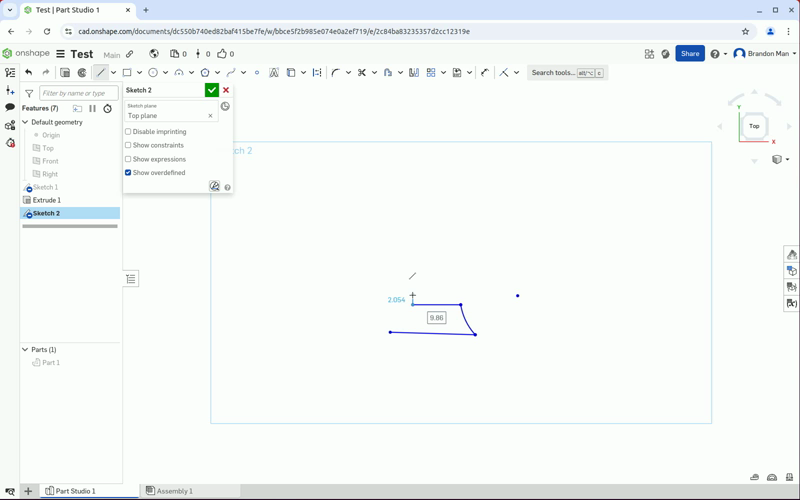
click(412, 294)
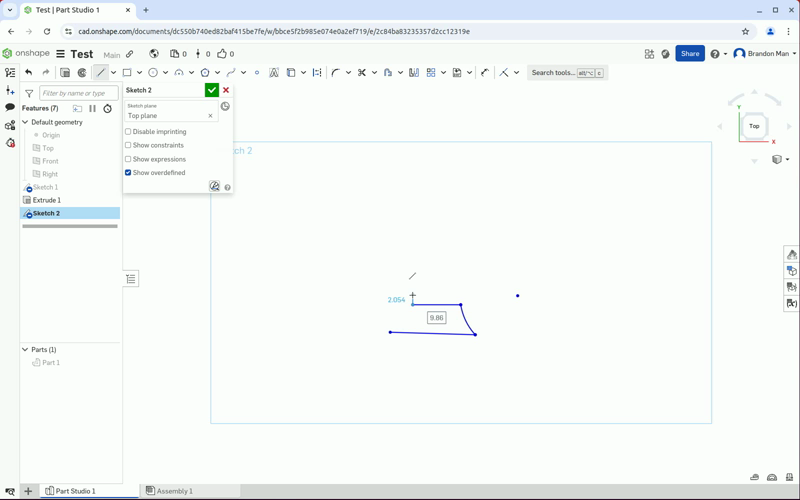
key_up(shift)
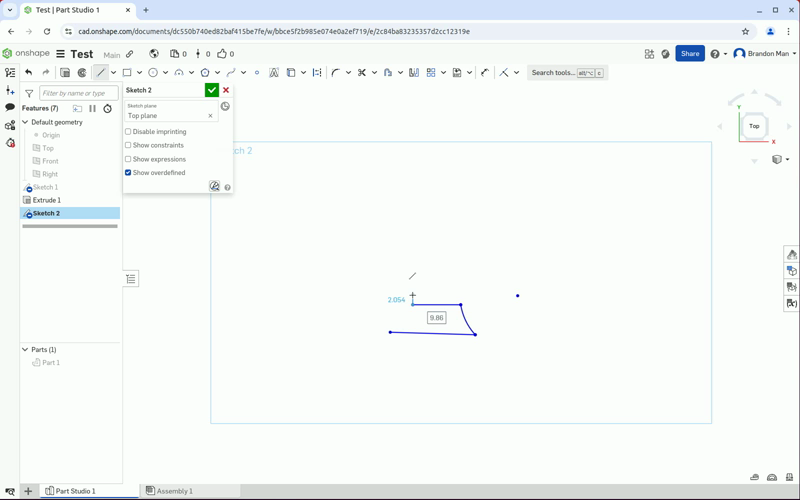
key_down(shift)
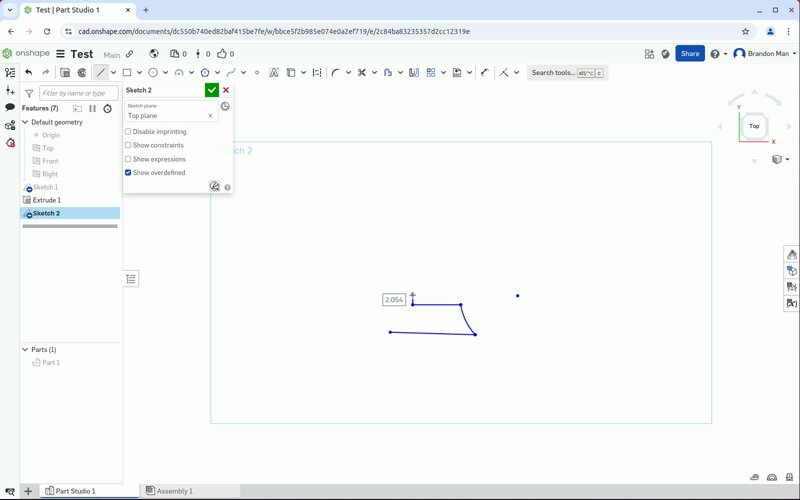
mouse_move(442, 294)
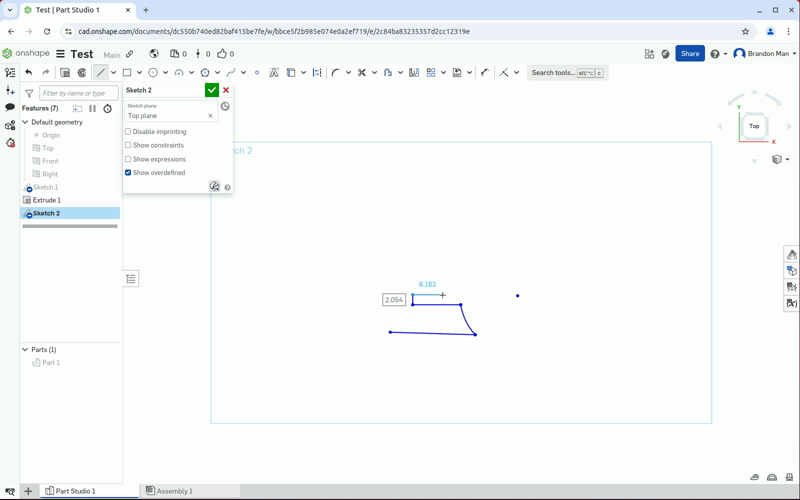
mouse_move(460, 294)
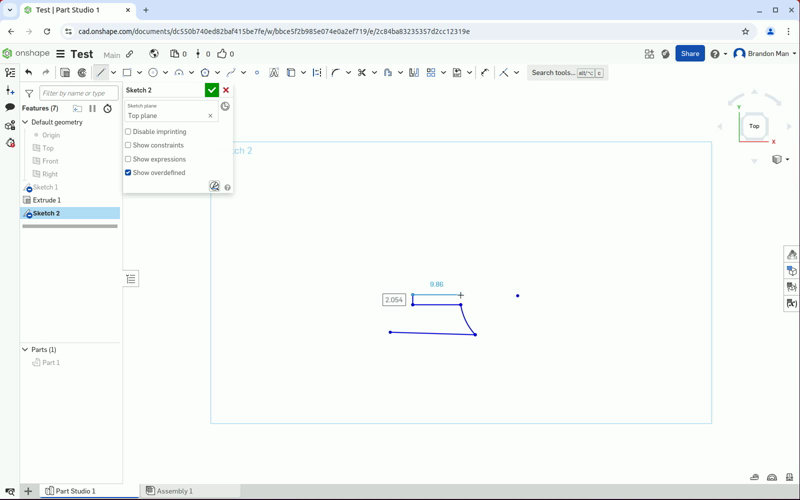
click(460, 294)
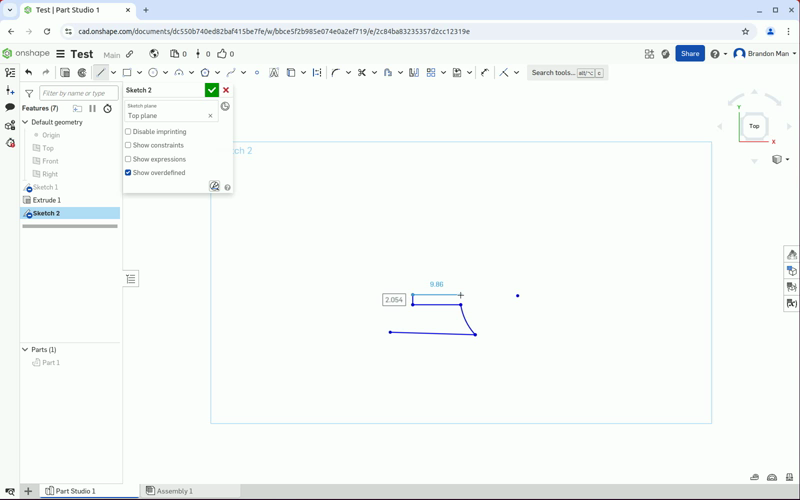
key_up(shift)
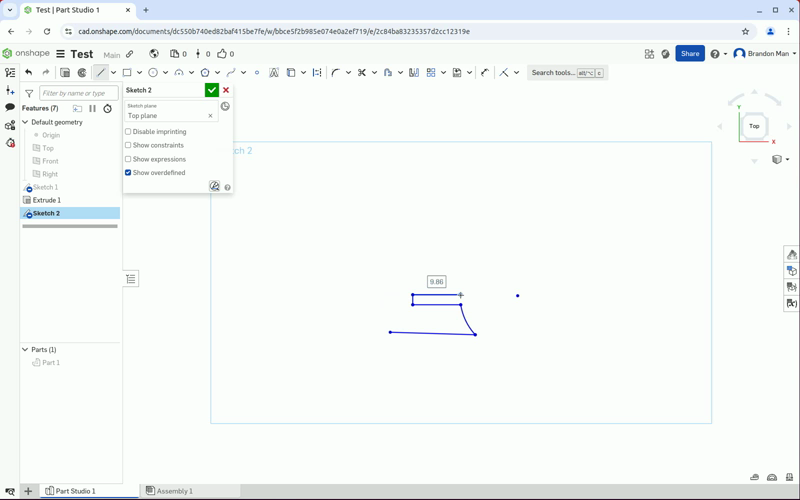
key(esc)
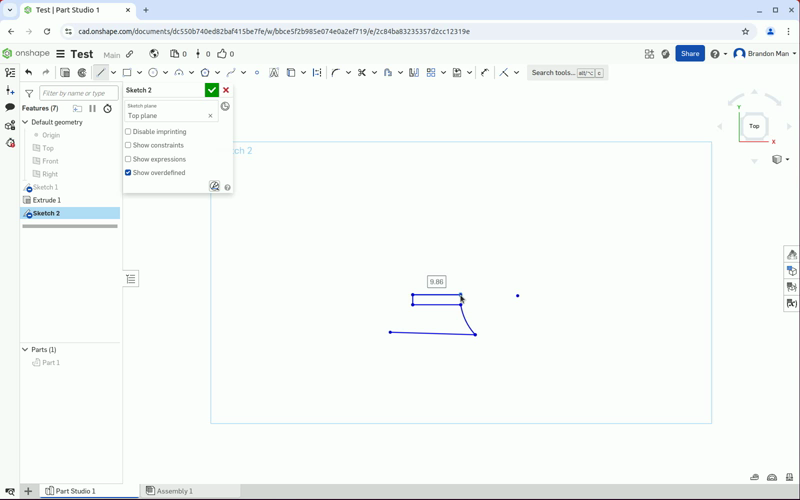
key(a)
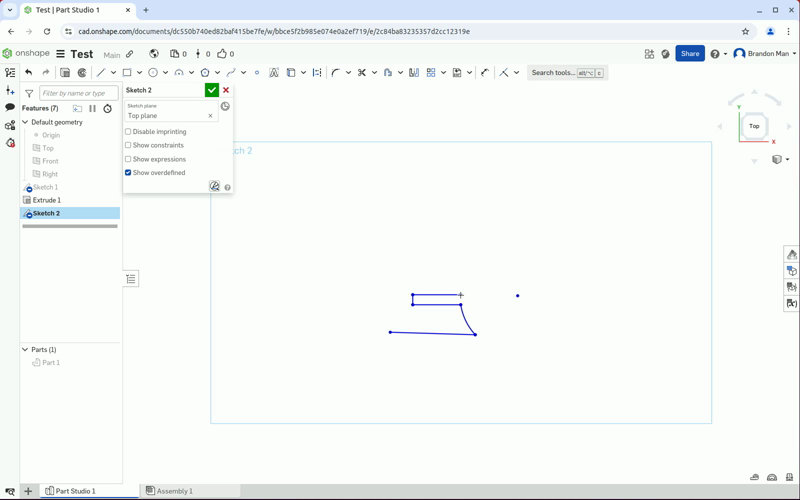
mouse_move(460, 294)
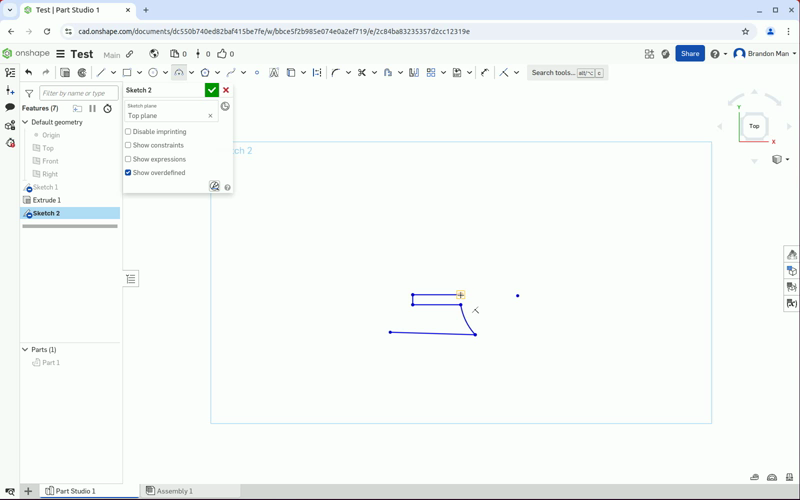
click(460, 294)
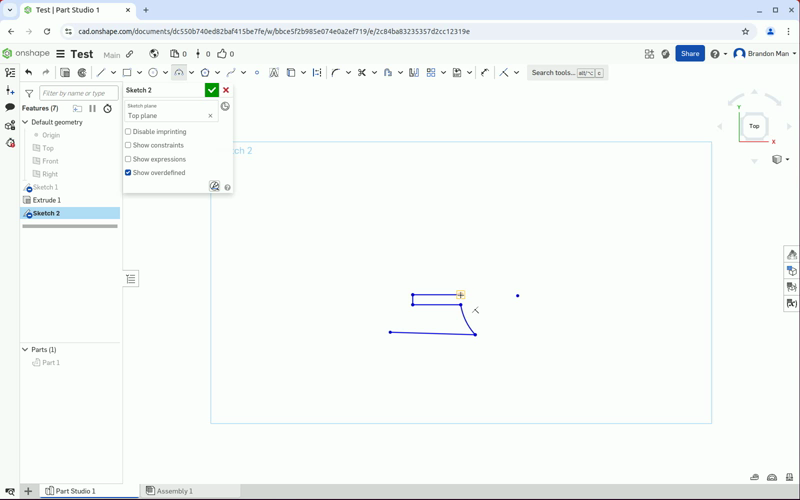
key_down(shift)
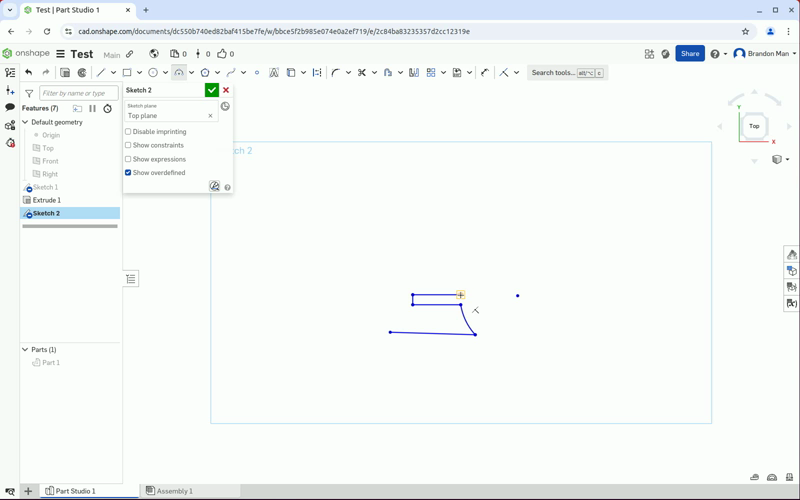
mouse_move(475, 259)
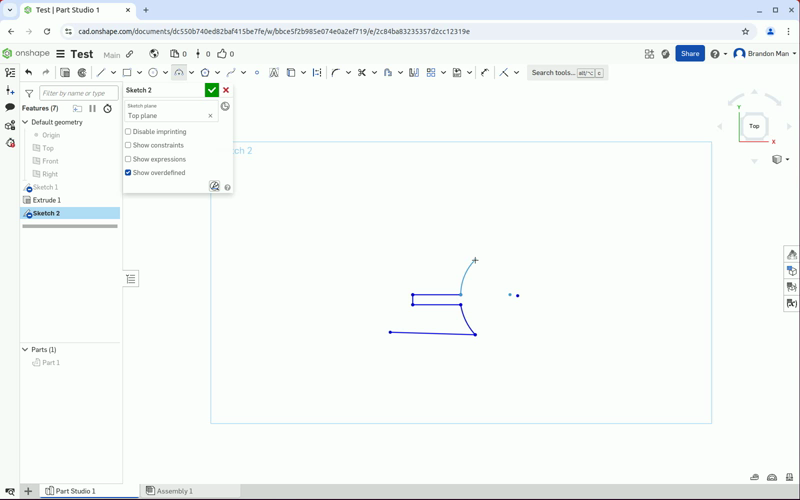
click(475, 259)
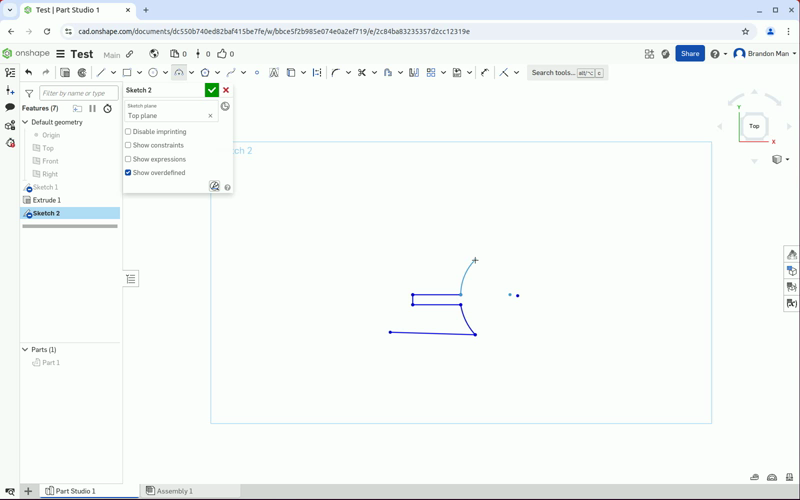
mouse_move(464, 276)
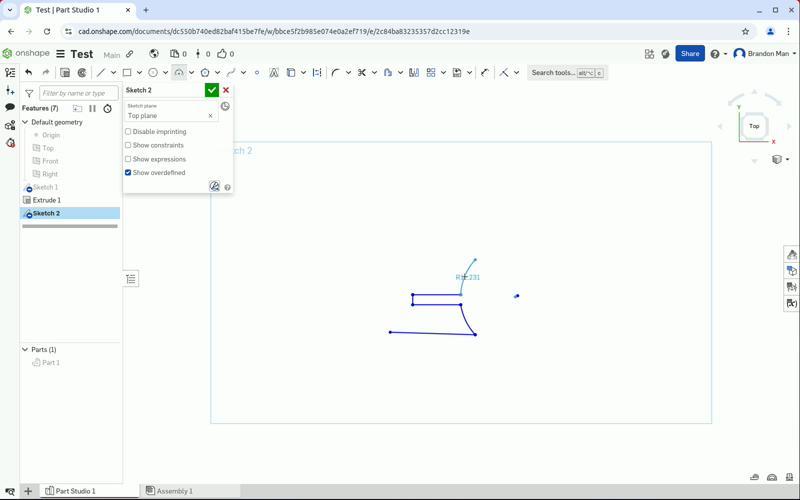
click(464, 276)
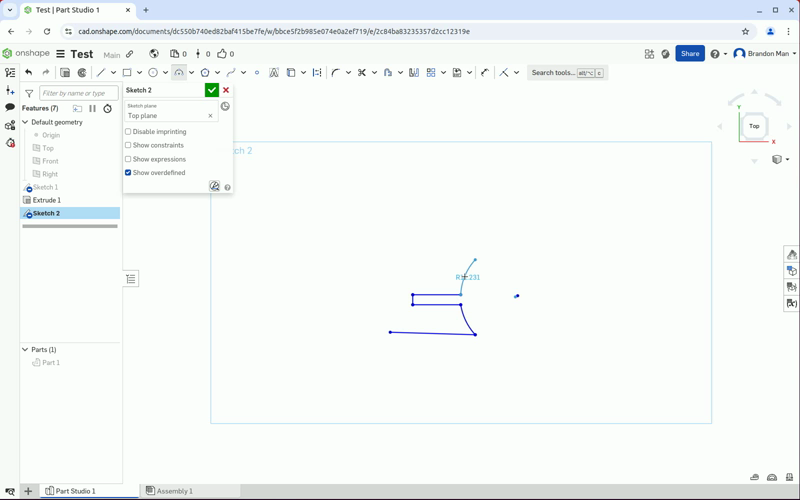
key_up(shift)
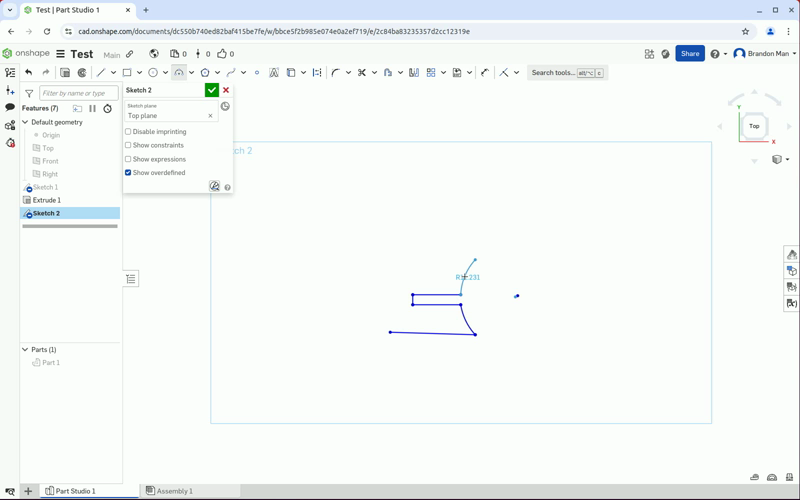
key(esc)
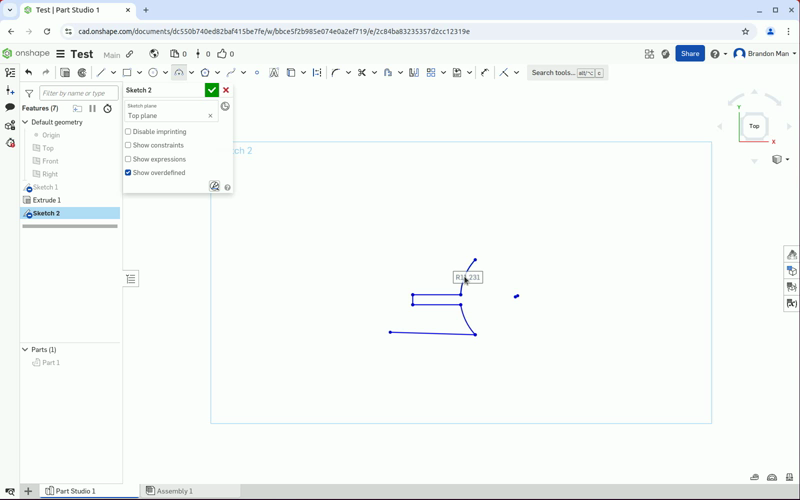
key(l)
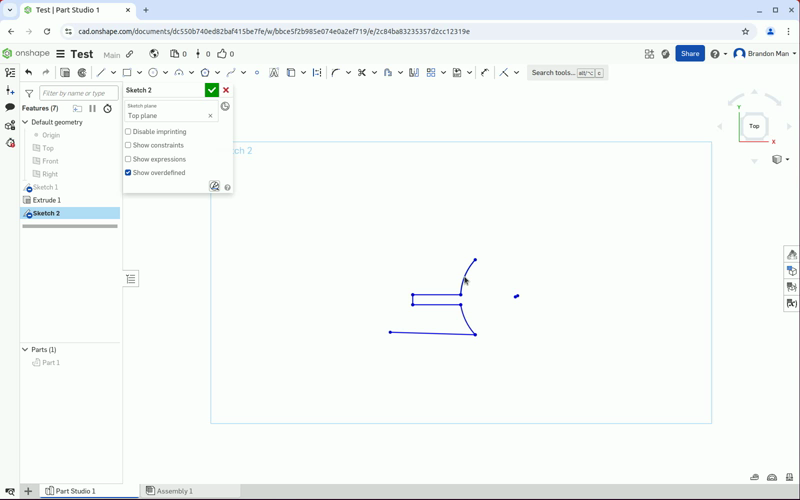
mouse_move(475, 259)
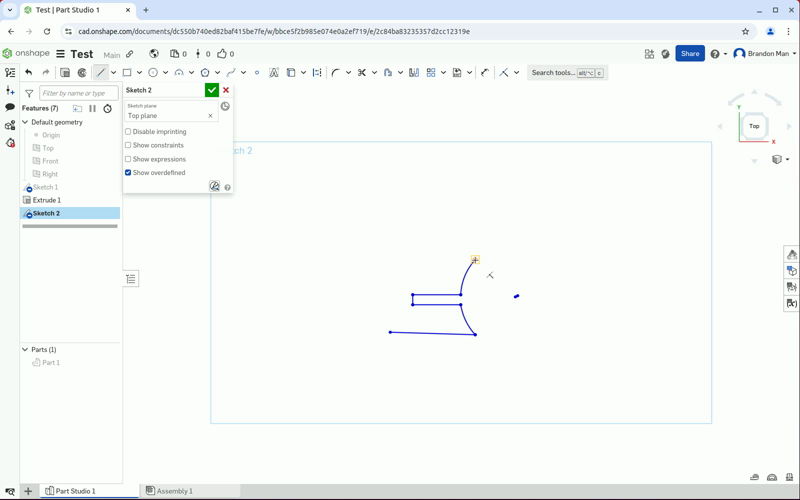
click(475, 259)
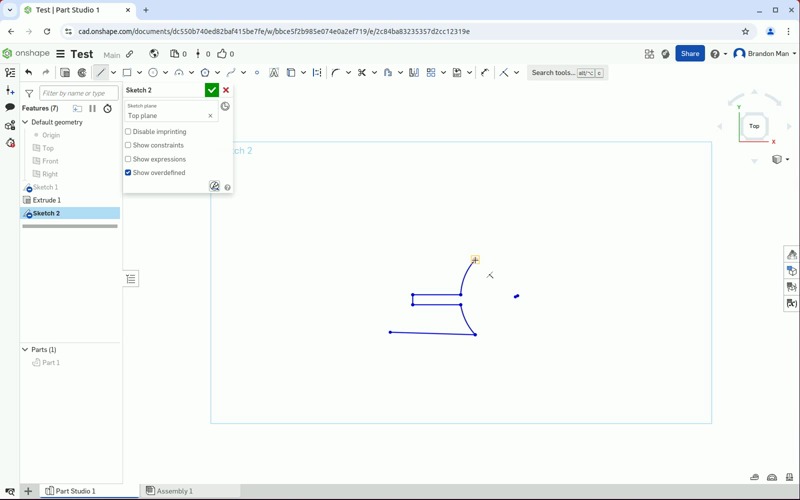
key_down(shift)
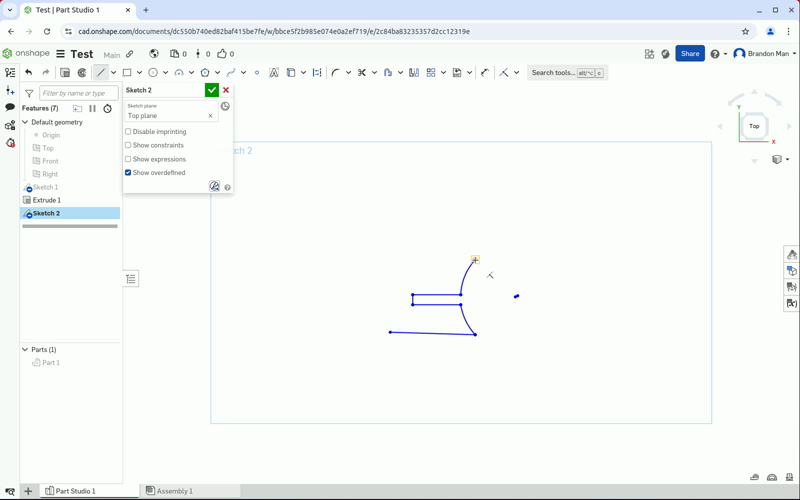
mouse_move(390, 259)
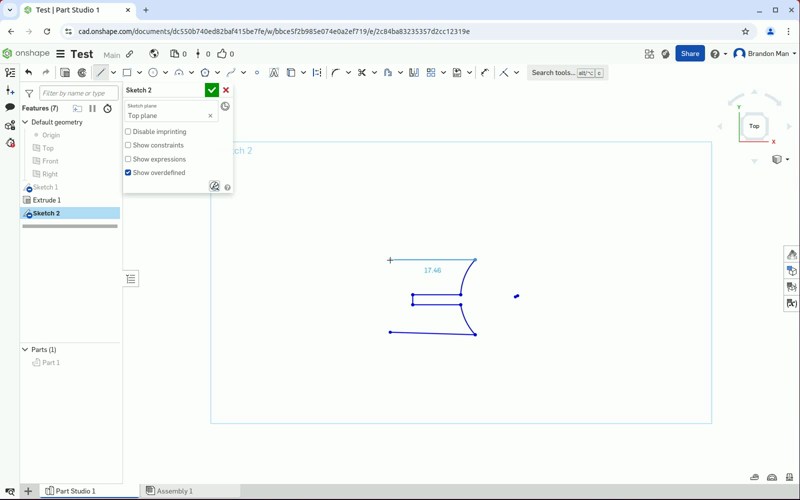
click(390, 259)
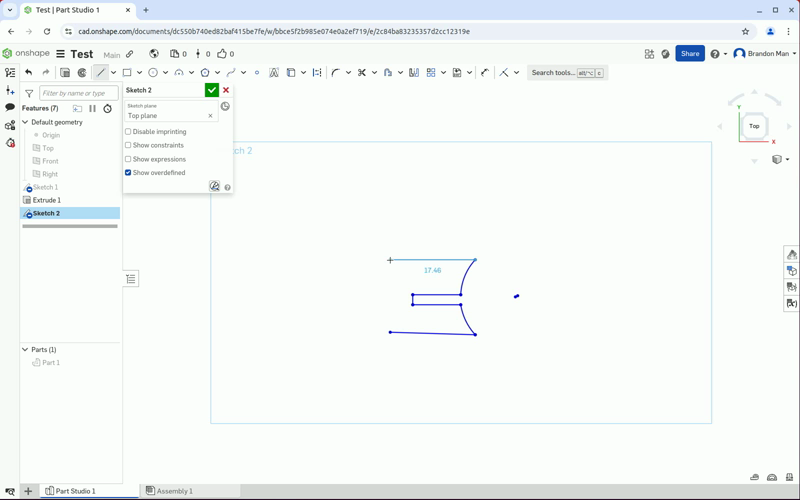
key_up(shift)
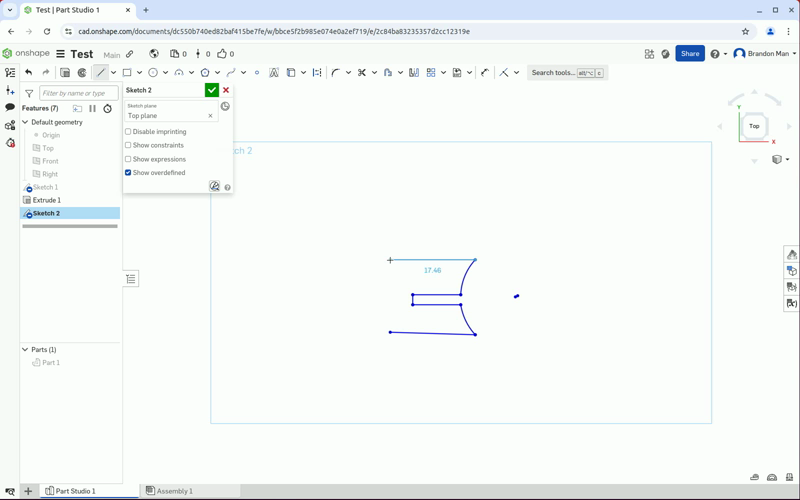
key_down(shift)
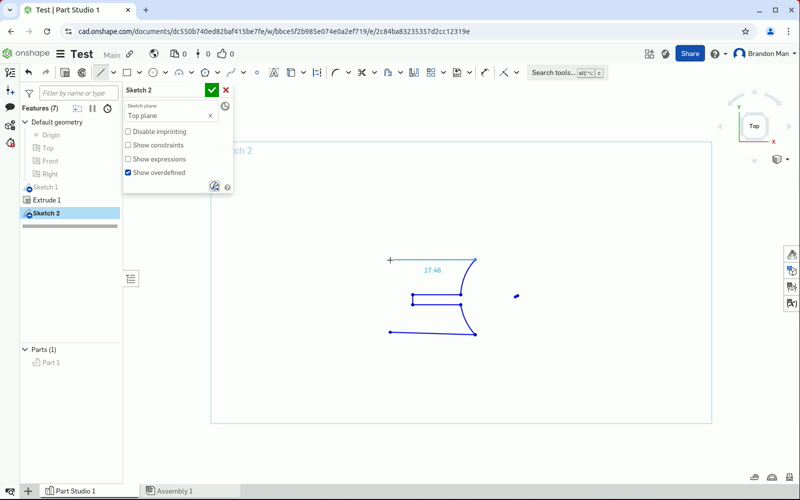
mouse_move(390, 332)
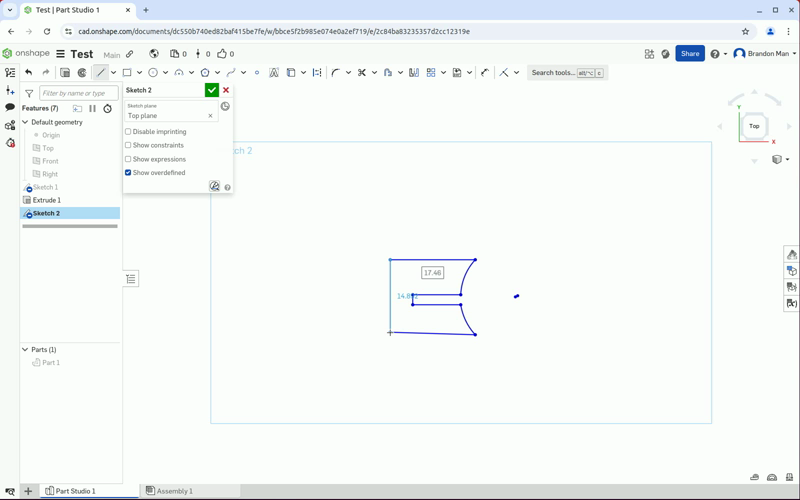
key_up(shift)
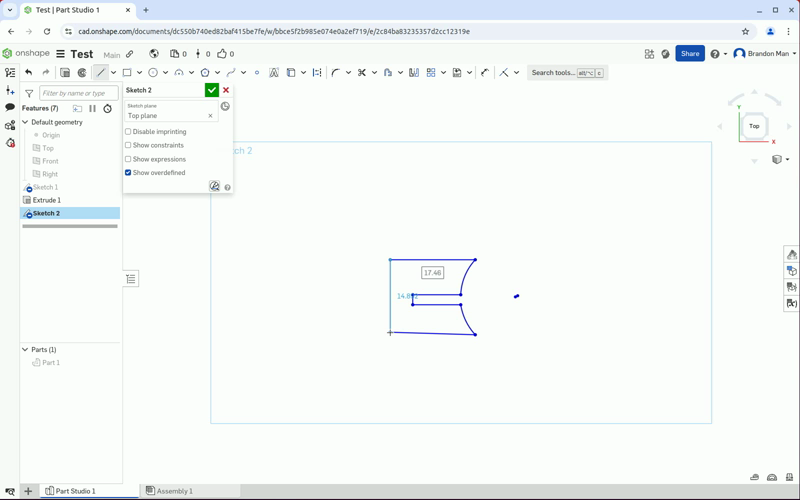
click(390, 332)
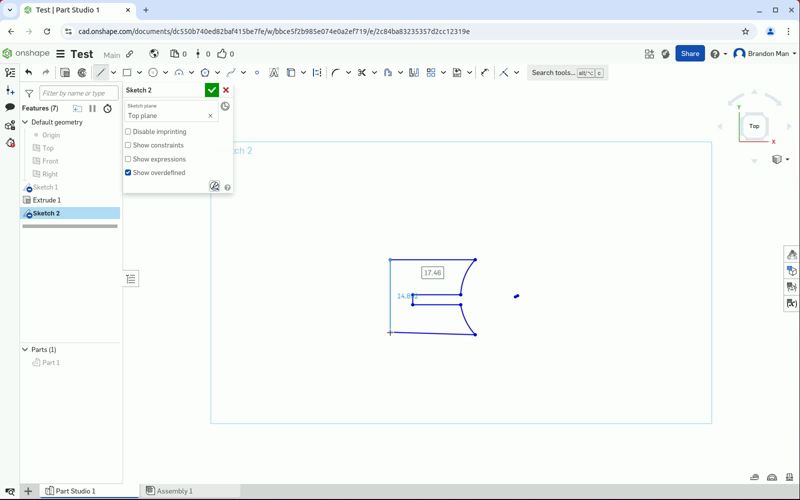
key(esc)
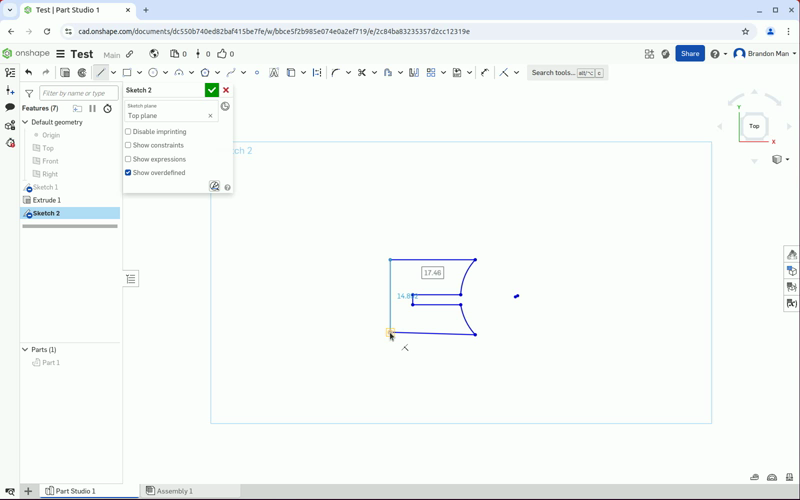
mouse_move(439, 279)
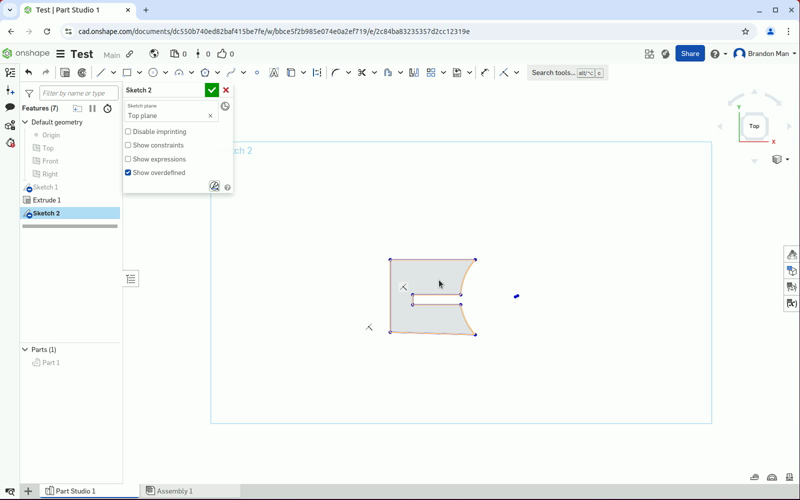
click(439, 279)
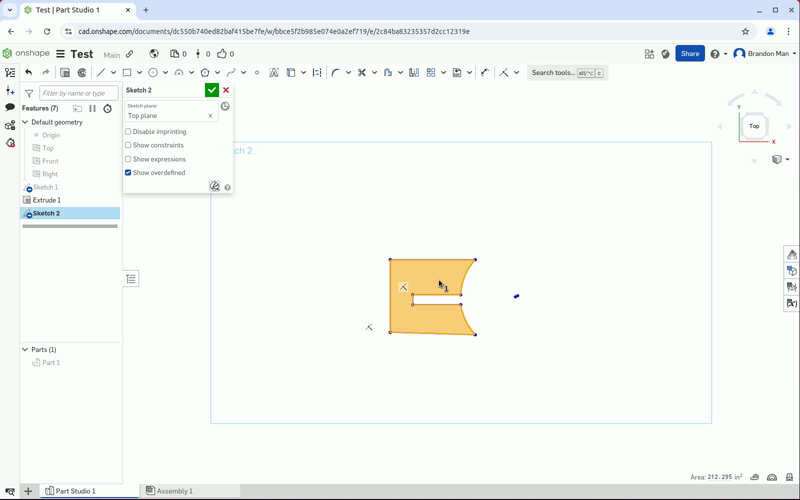
mouse_move(73, 352)
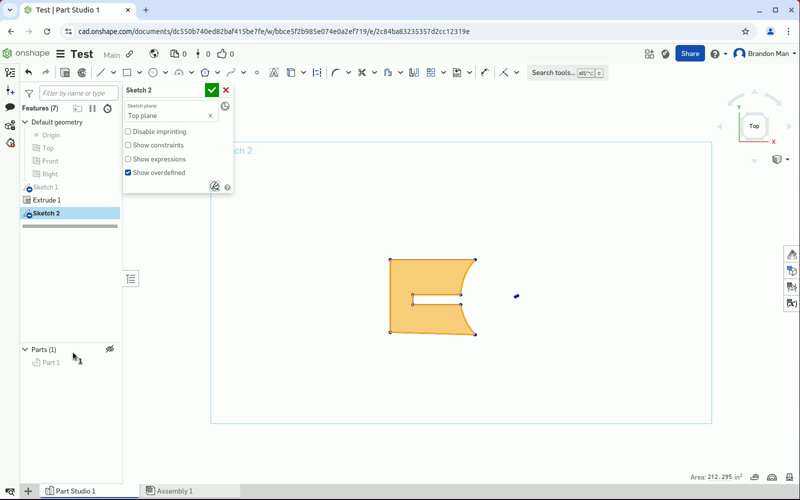
key(shift+y)
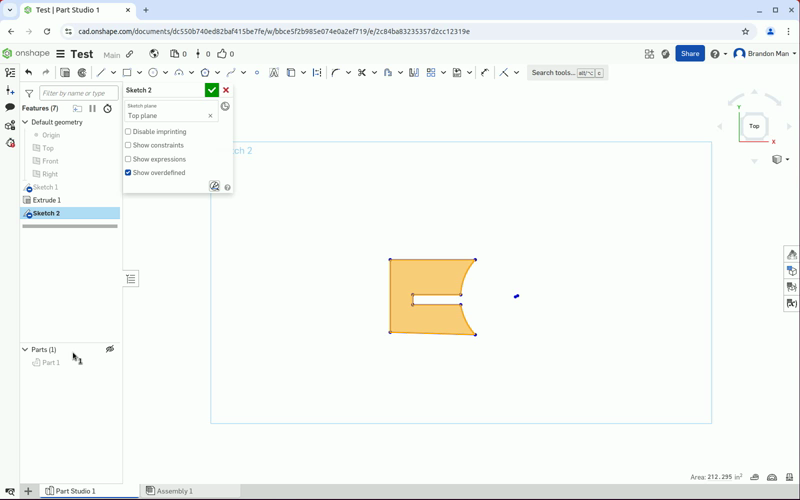
key(shift+e)
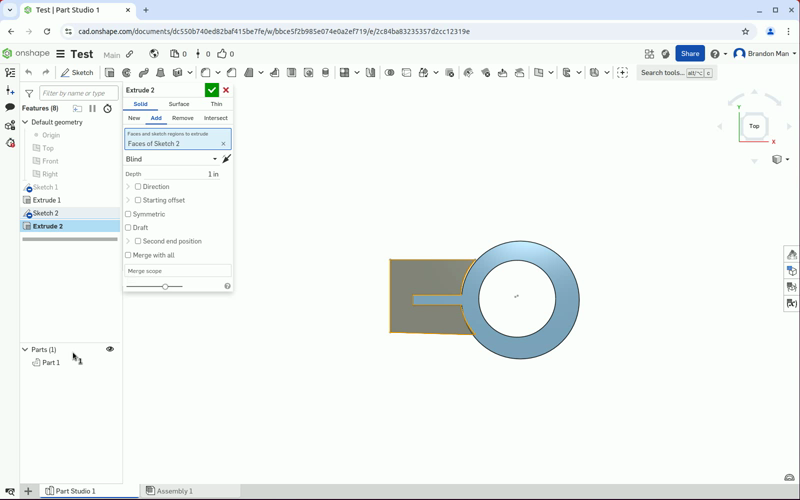
mouse_move(143, 106)
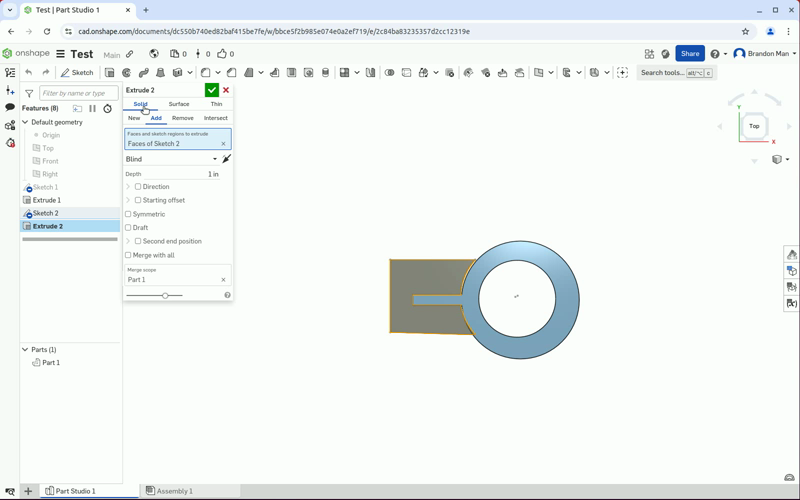
click(143, 106)
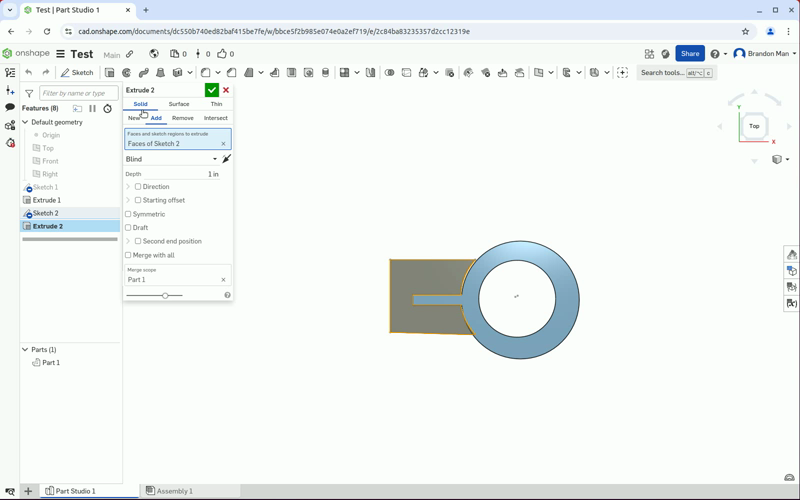
mouse_move(137, 120)
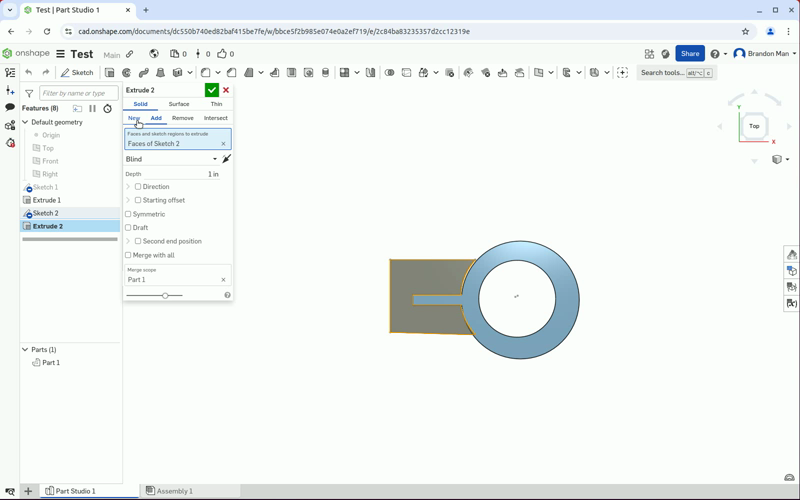
click(137, 120)
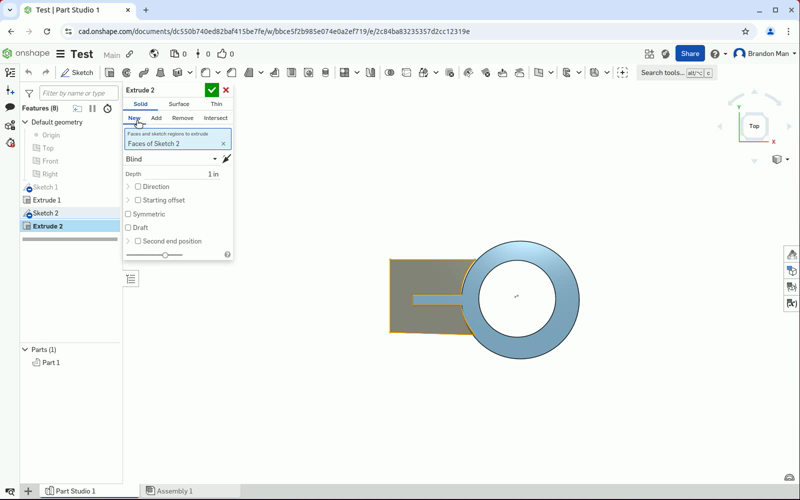
key(tab, 4)
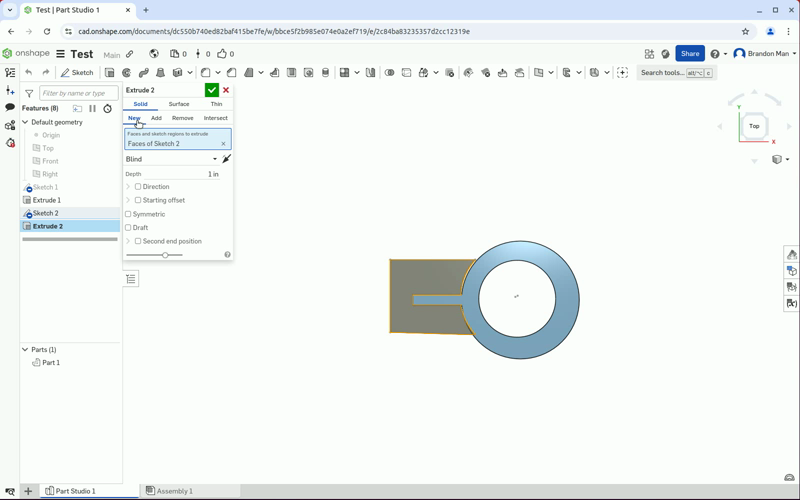
text(4.092)
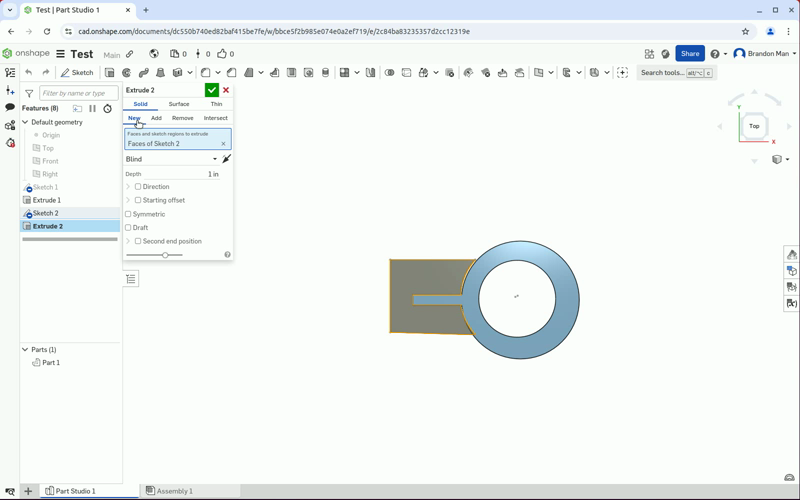
key(enter)
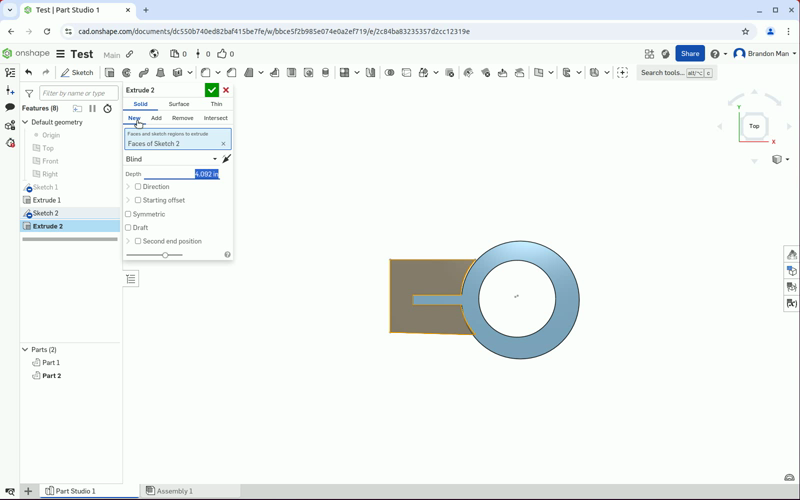
key(shift+h)
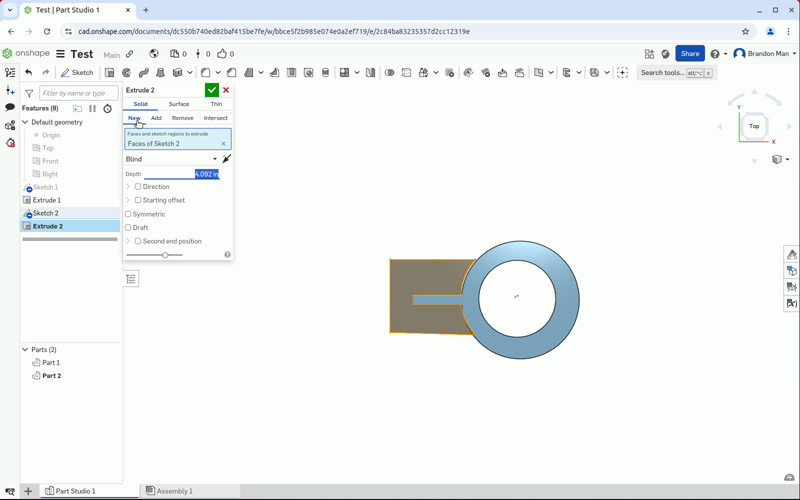
key(shift+h)
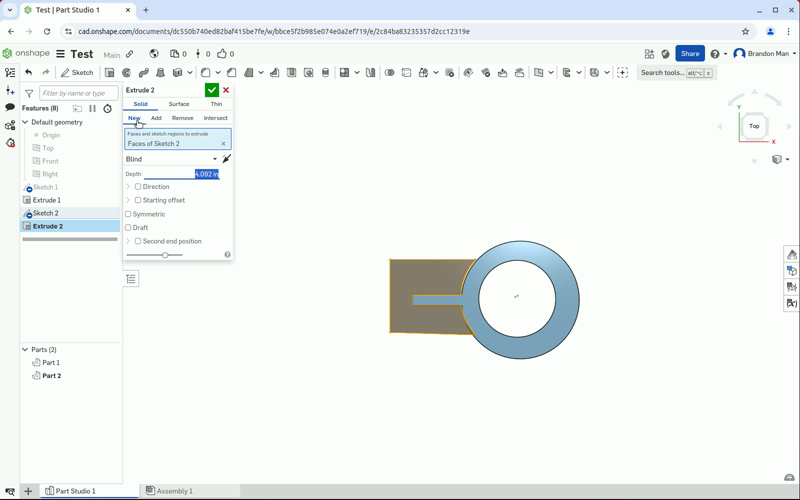
key(shift+7)
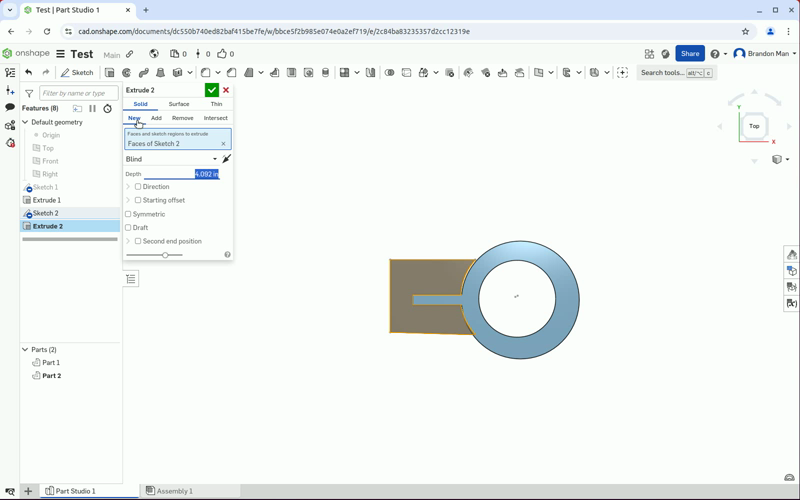
key(up, 3)
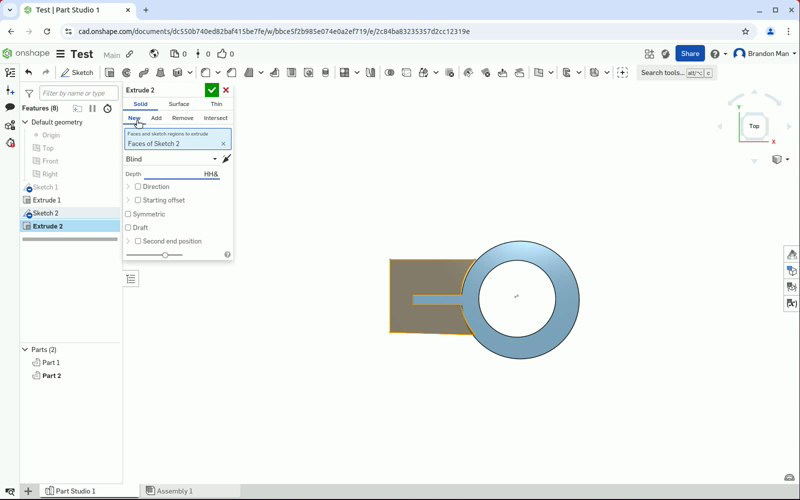
key(left, 3)
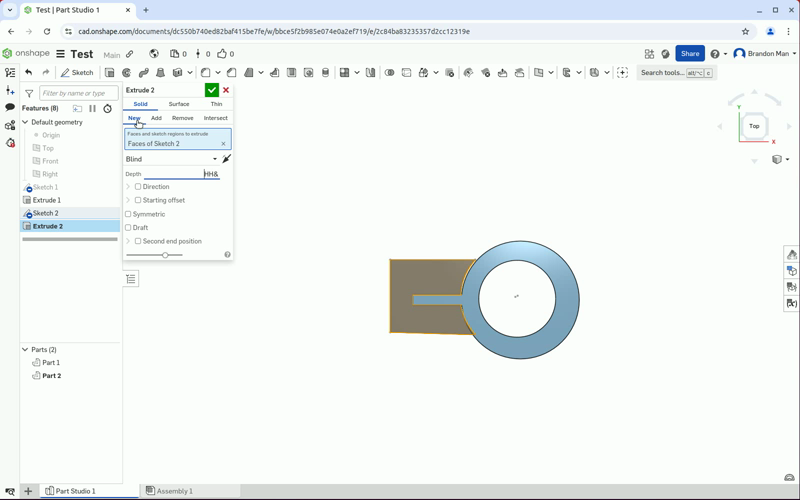
key(right, 3)
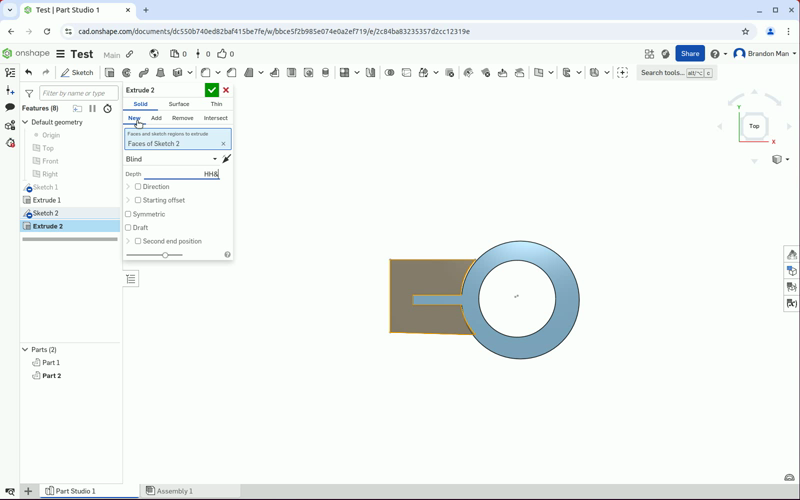
key(down, 3)
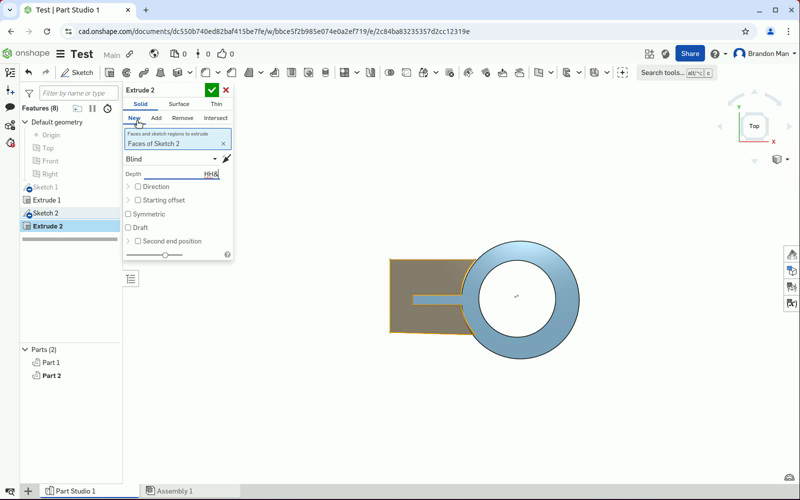
mouse_move(73, 189)
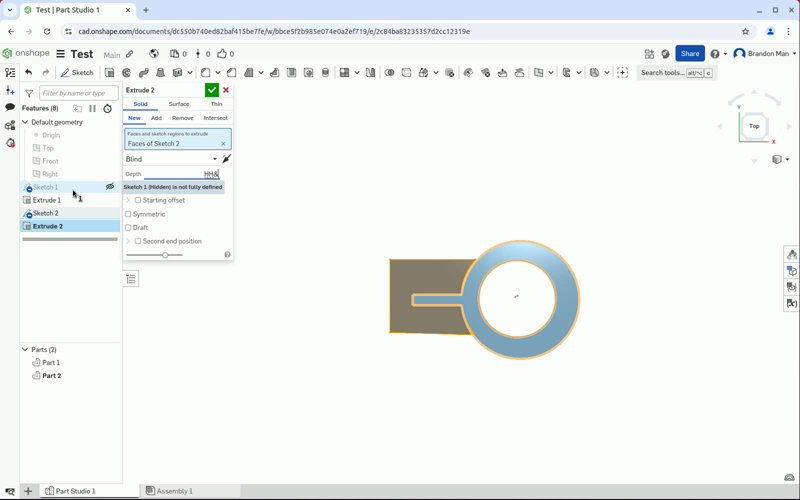
click(73, 189)